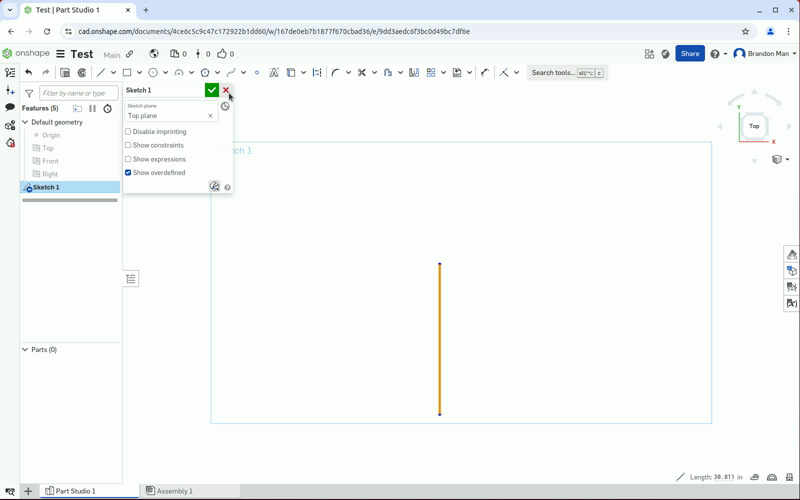
key(shift+h)
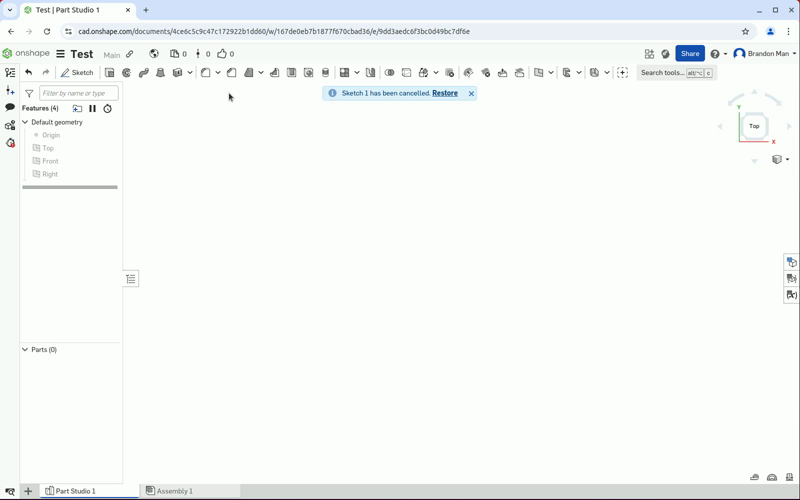
mouse_move(73, 352)
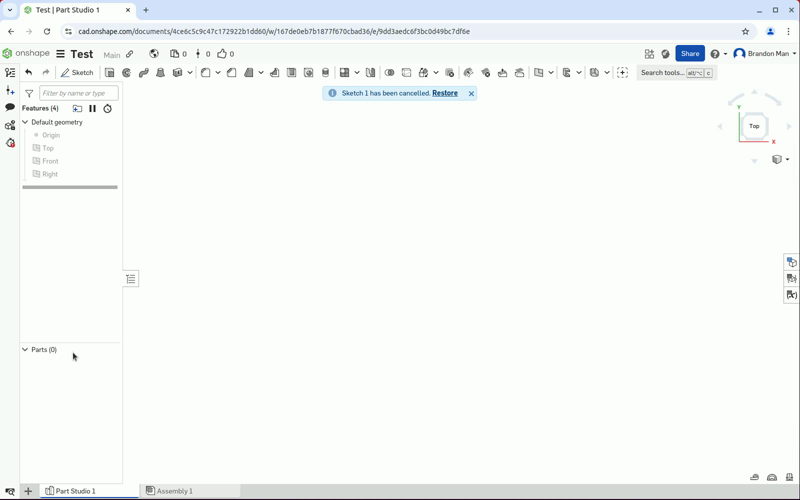
key(y)
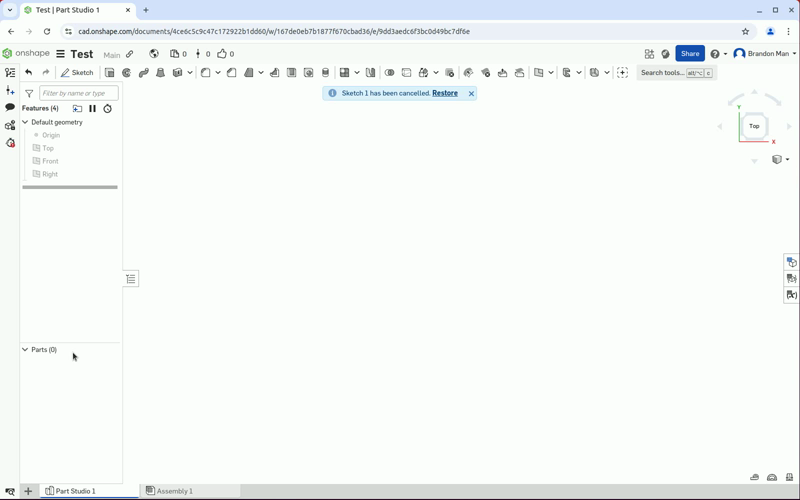
key(shift+p)
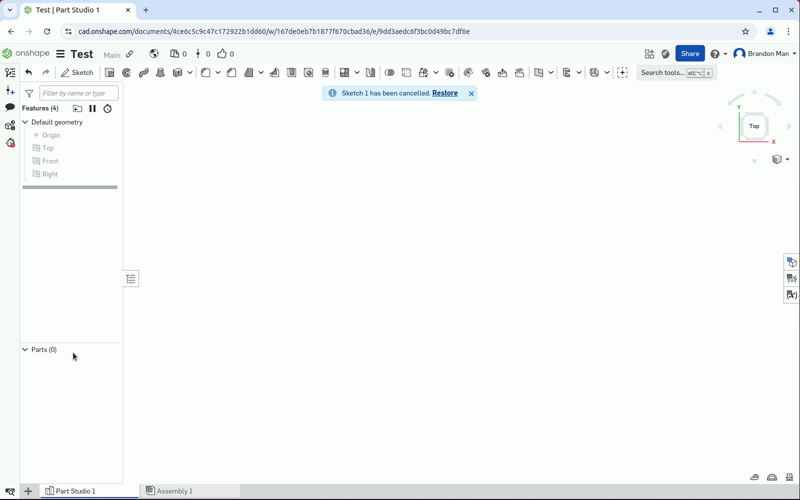
key(space)
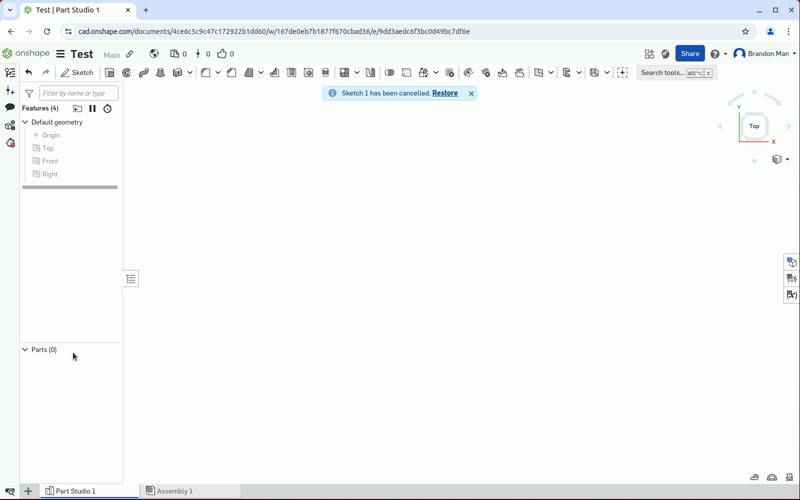
key_down(shift)
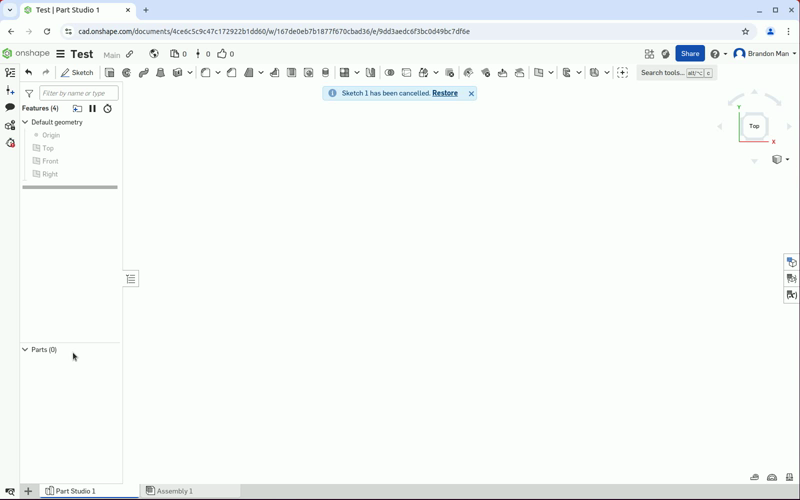
key(up)
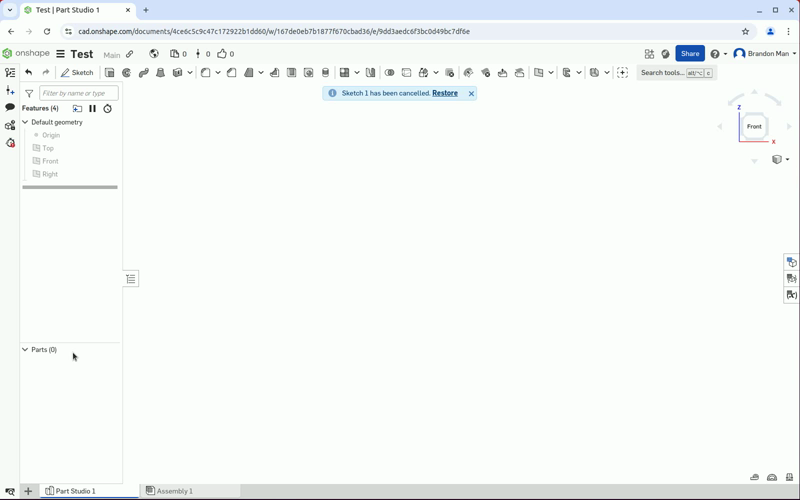
key_up(shift)
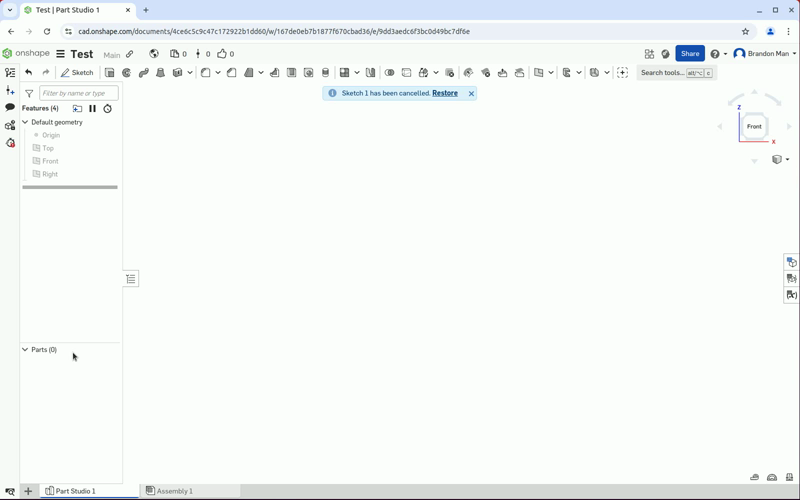
mouse_move(73, 352)
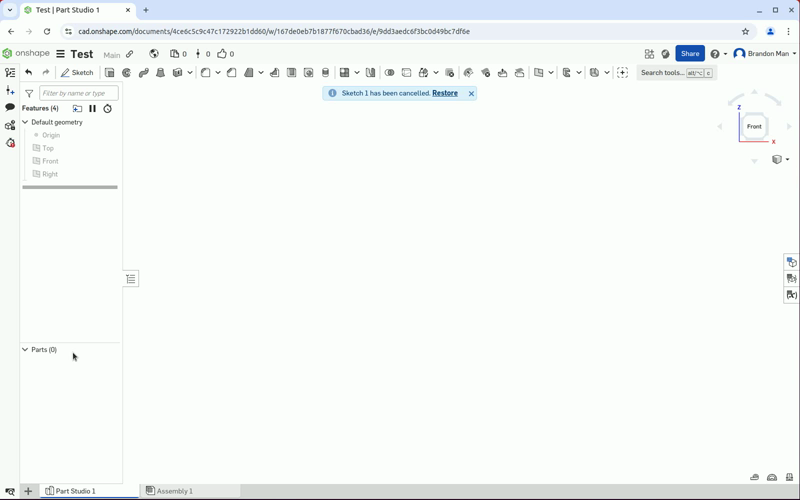
key(shift+y)
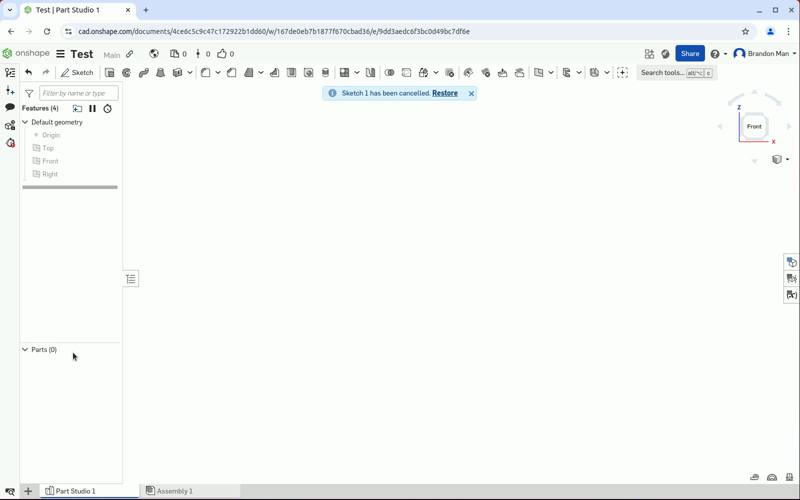
key(shift+s)
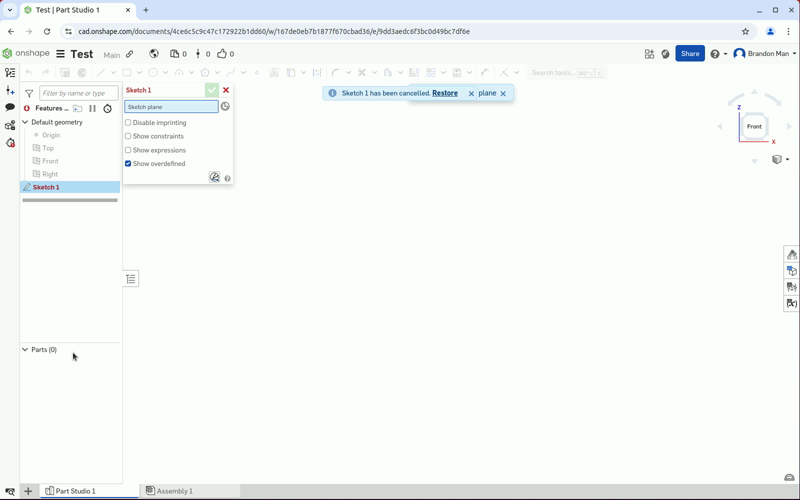
mouse_move(73, 163)
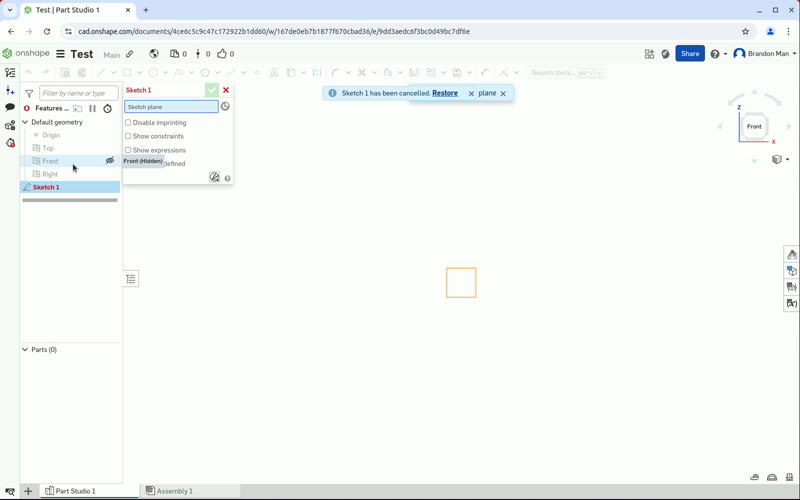
click(73, 163)
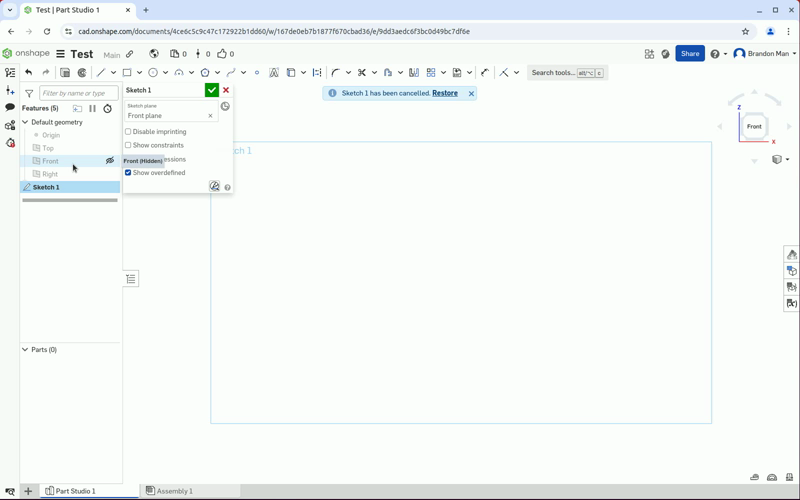
mouse_move(73, 352)
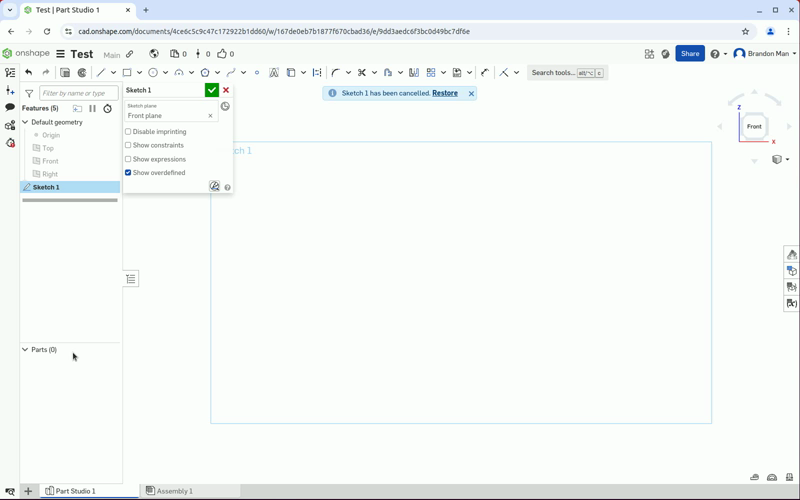
key(y)
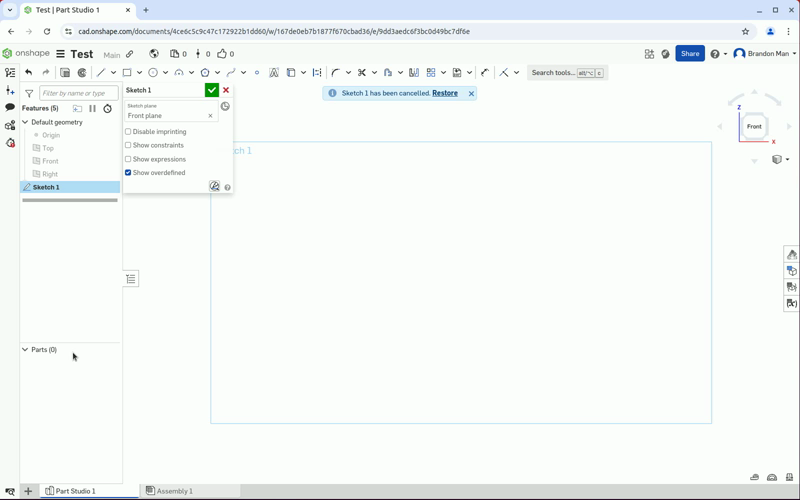
key(l)
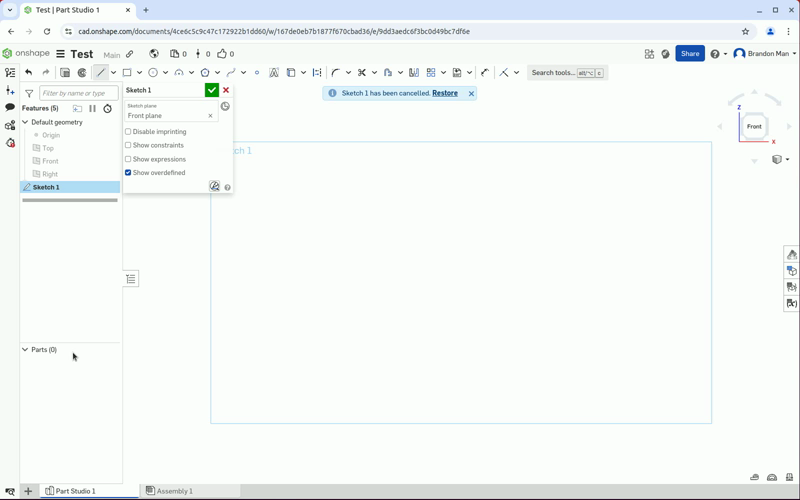
key_down(shift)
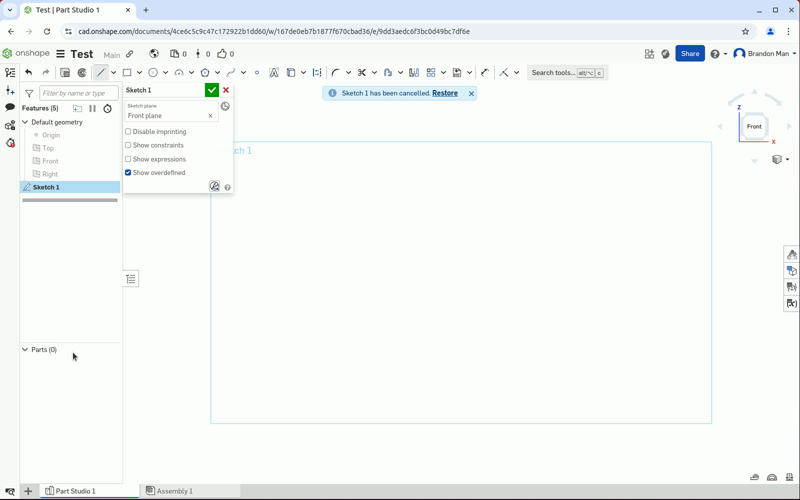
mouse_move(390, 334)
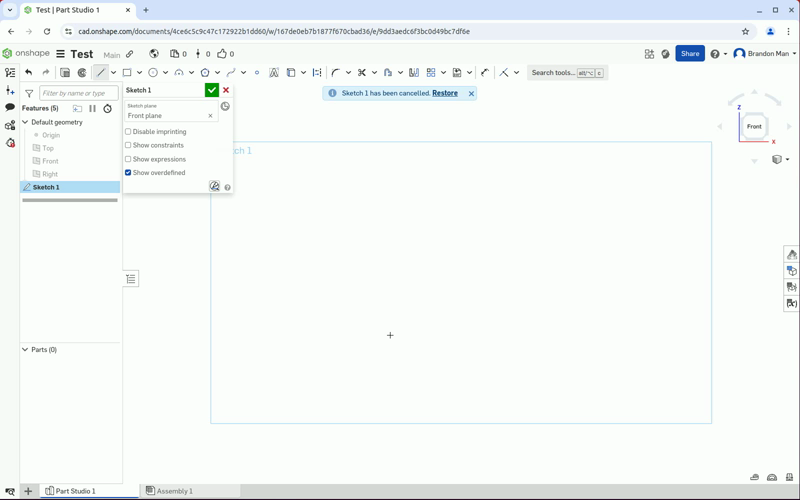
click(390, 334)
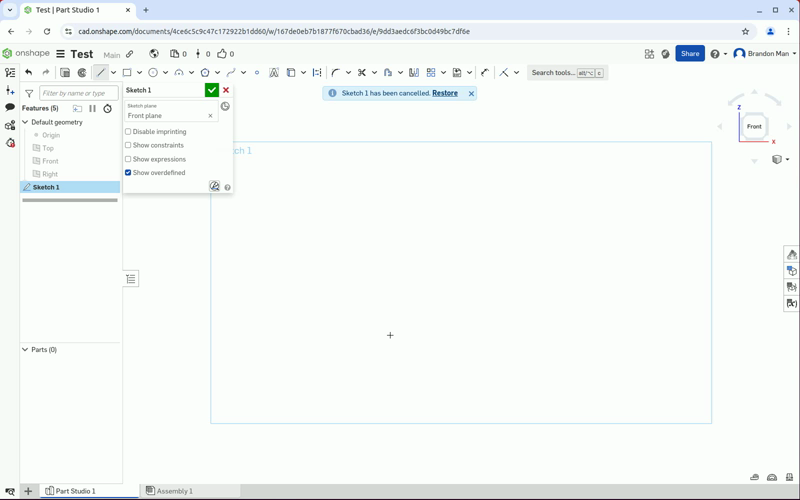
key_up(shift)
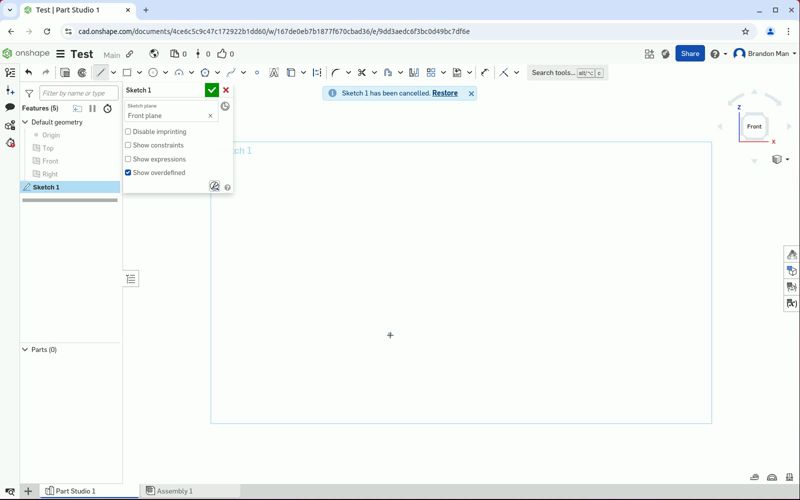
key_down(shift)
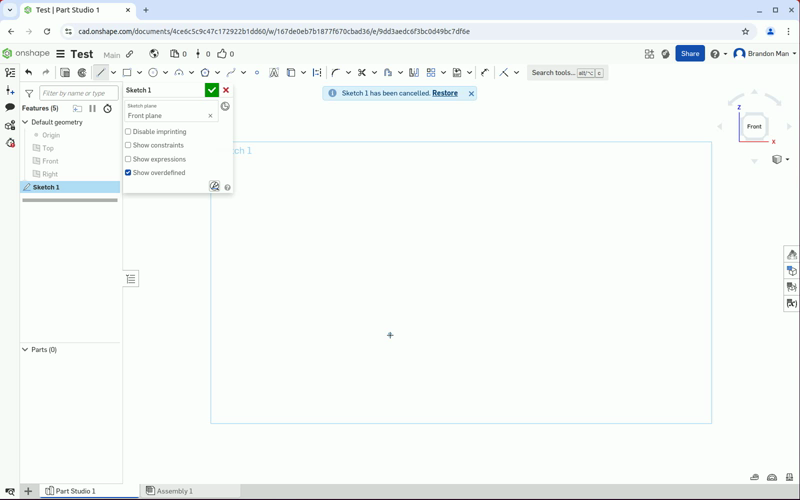
mouse_move(529, 334)
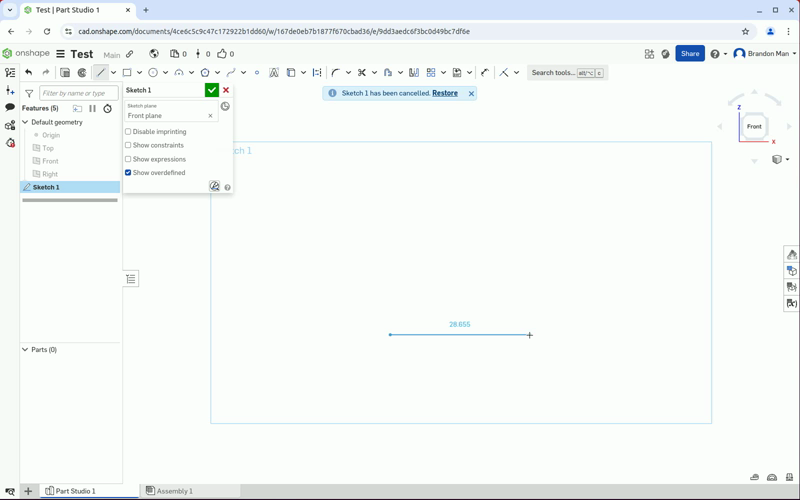
click(529, 334)
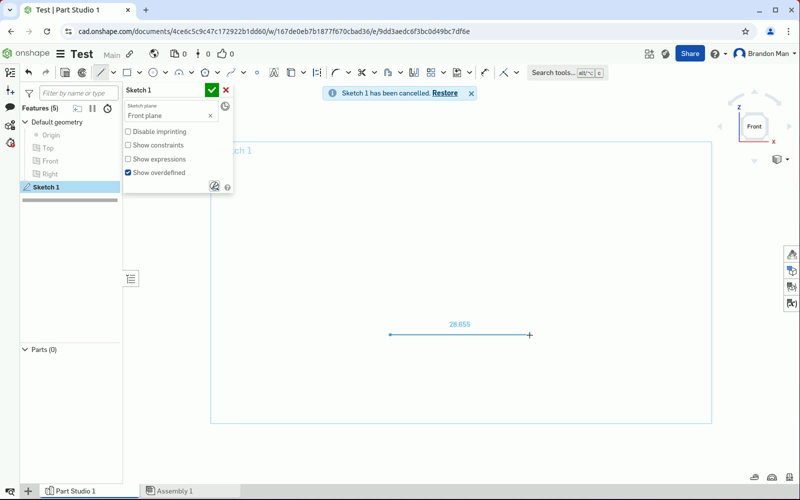
key_up(shift)
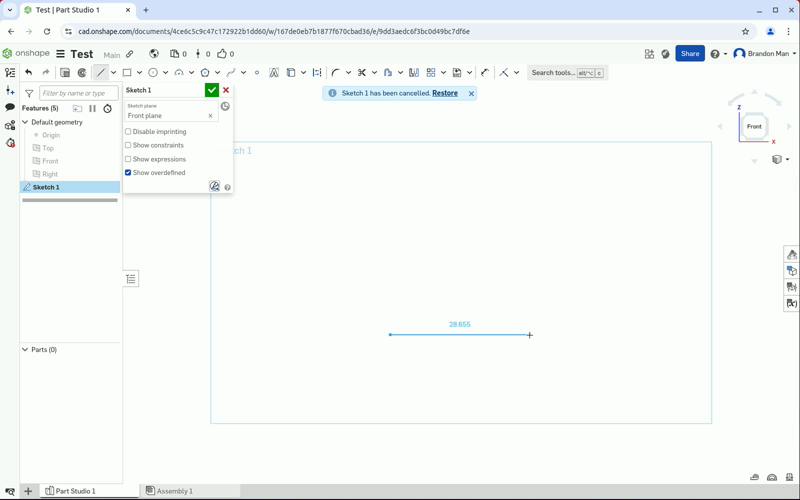
key_down(shift)
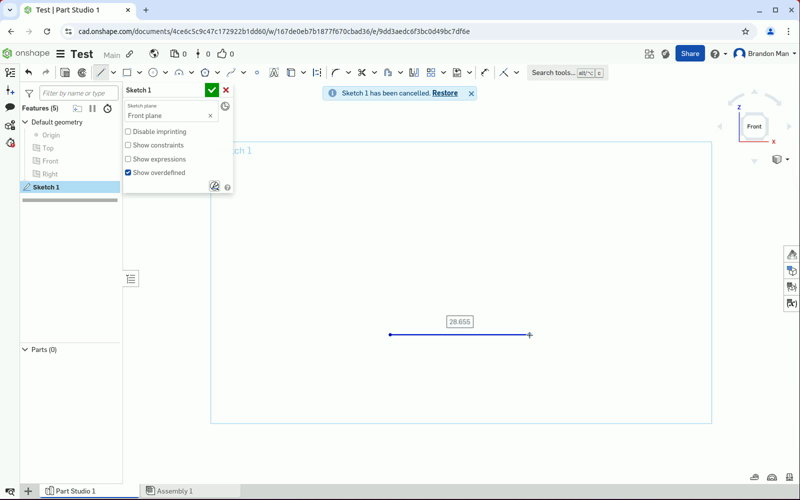
mouse_move(529, 231)
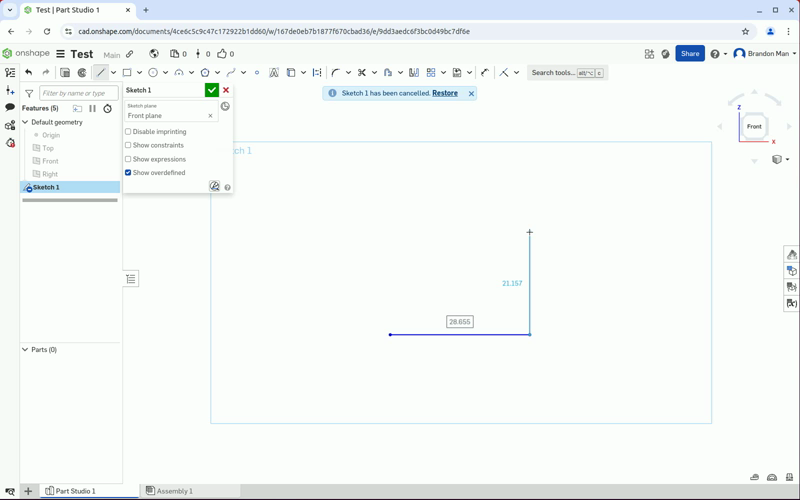
click(529, 231)
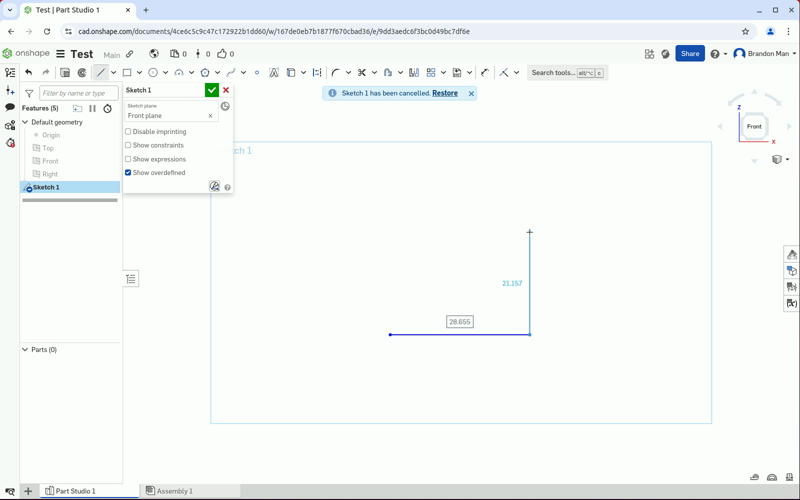
key_up(shift)
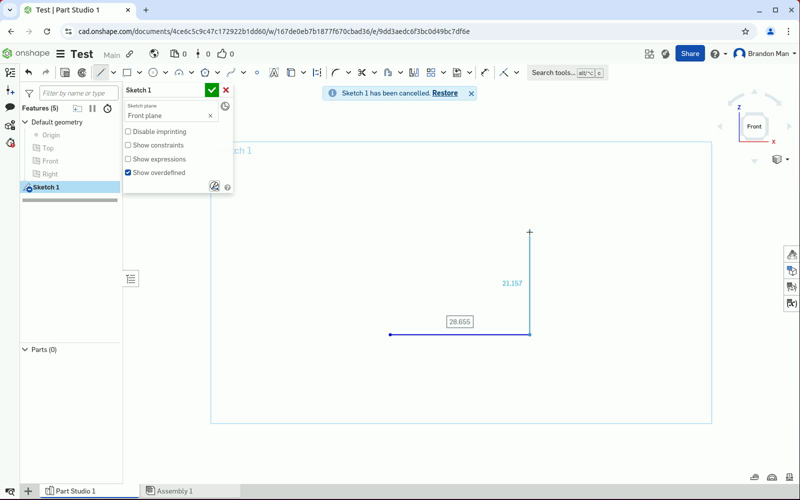
key_down(shift)
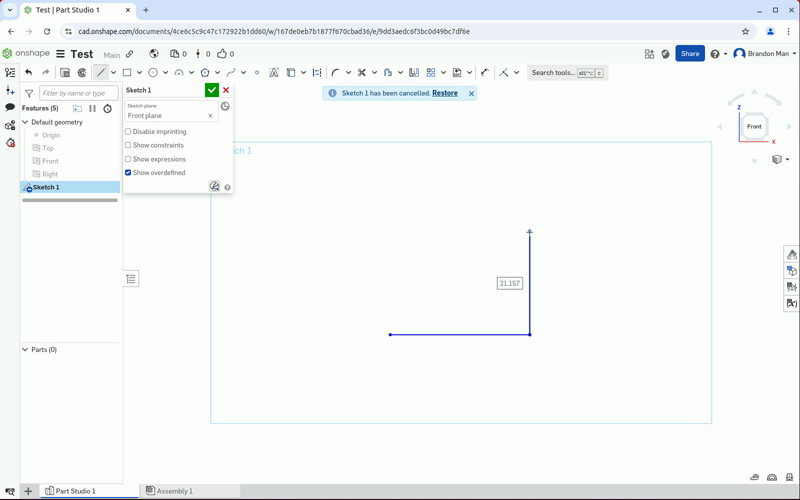
mouse_move(390, 231)
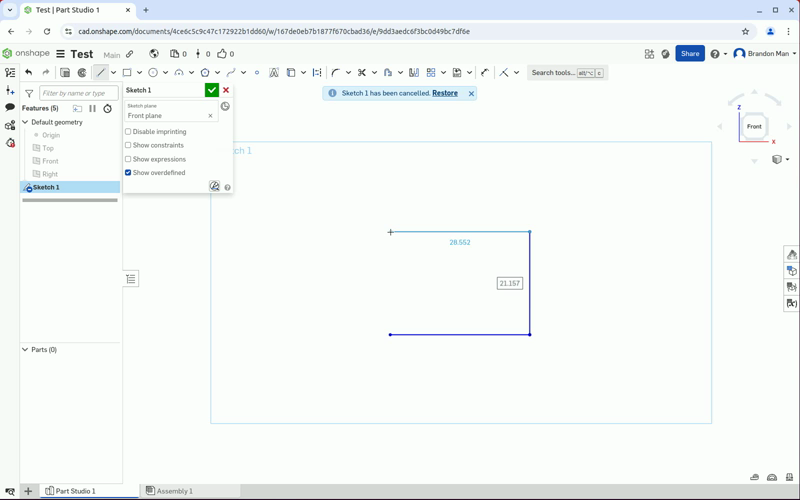
click(390, 231)
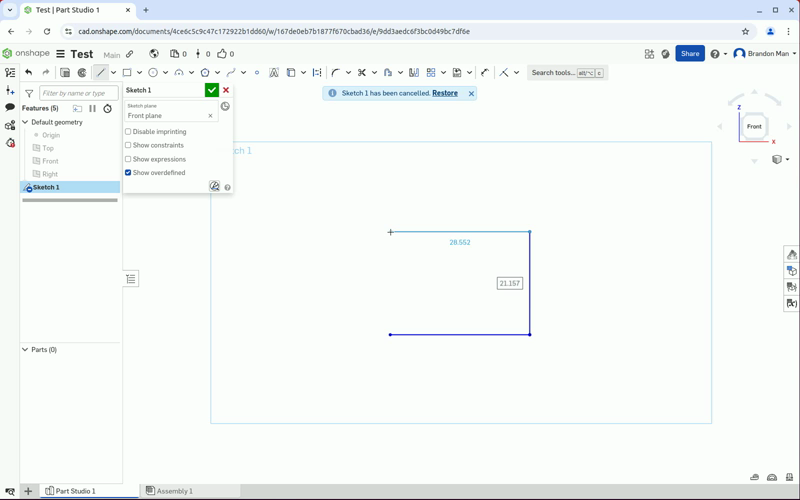
key_up(shift)
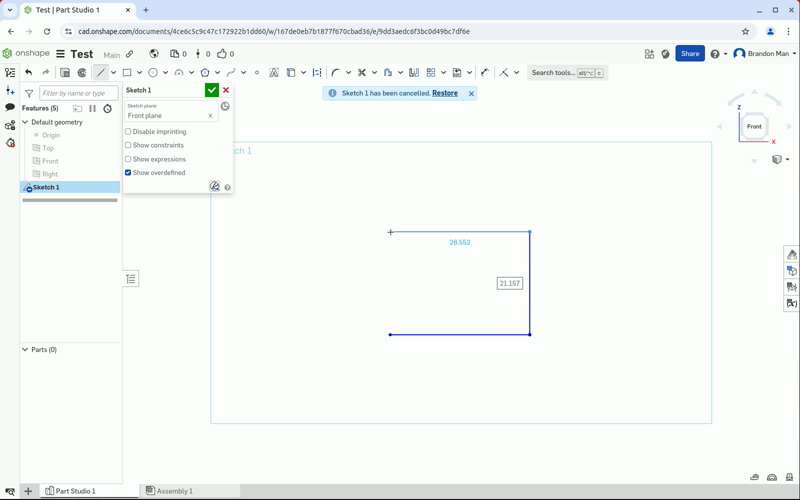
key_down(shift)
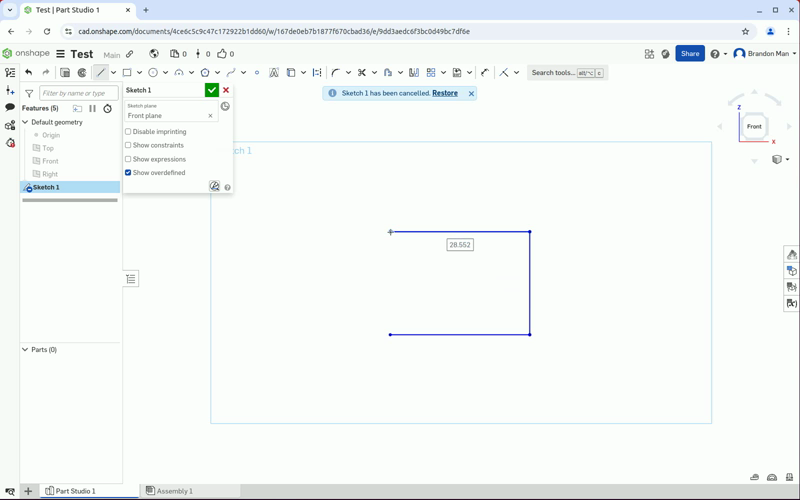
mouse_move(390, 334)
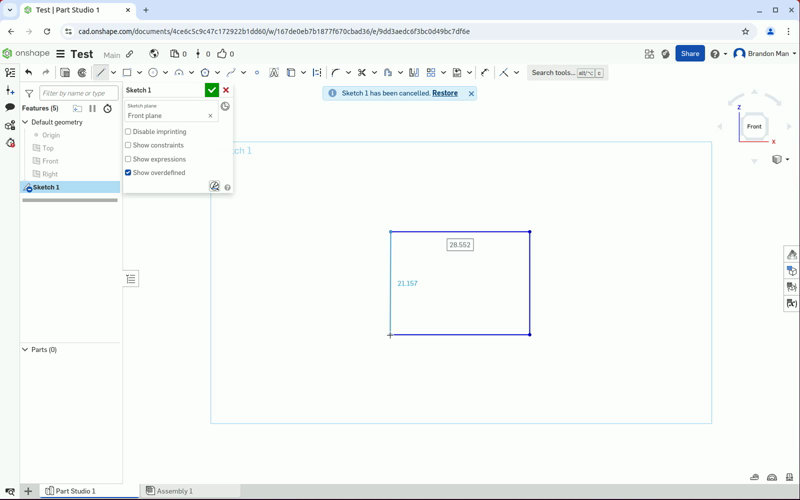
key_up(shift)
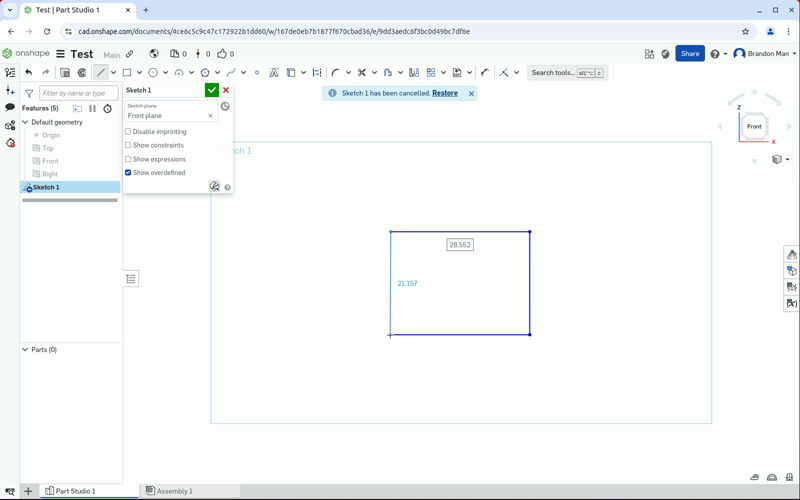
click(390, 334)
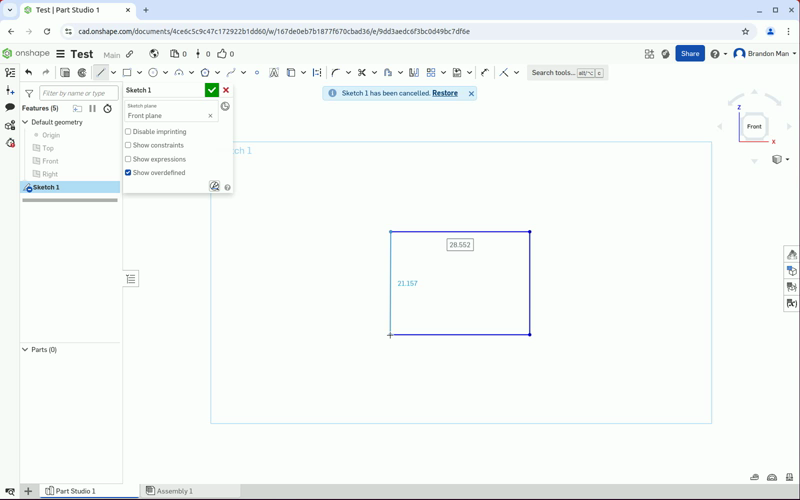
key(esc)
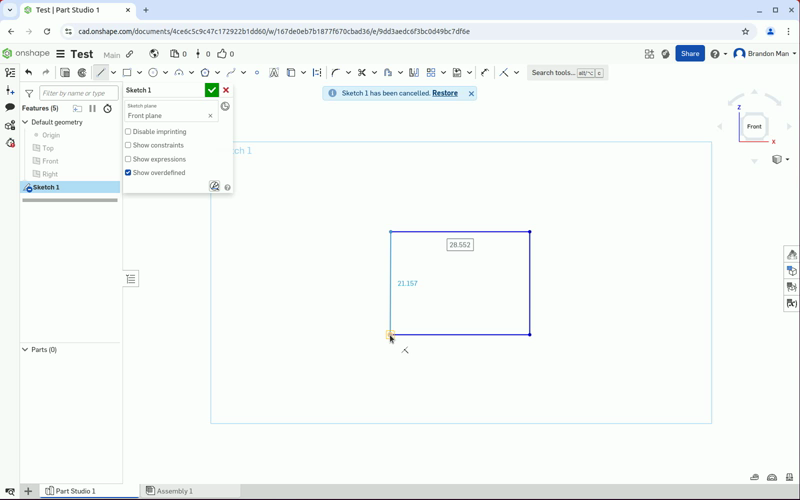
key(c)
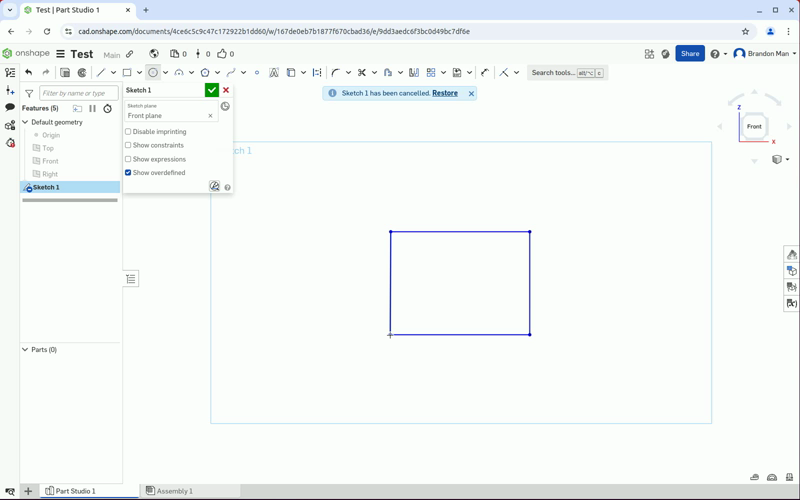
key_down(shift)
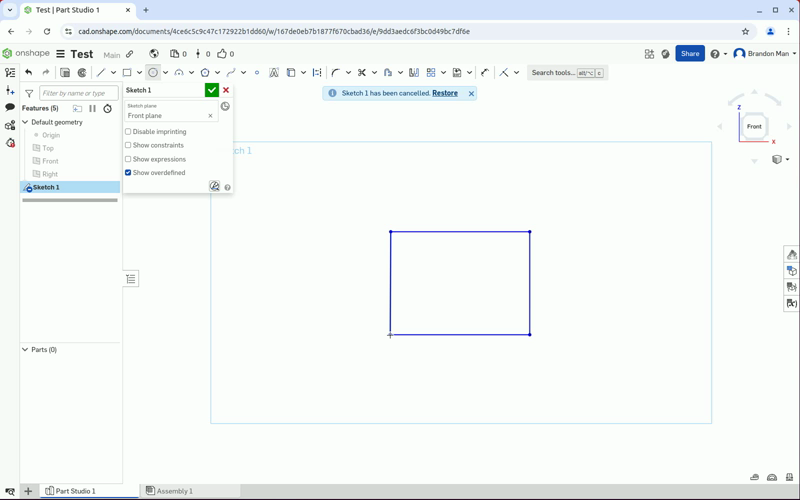
mouse_move(460, 283)
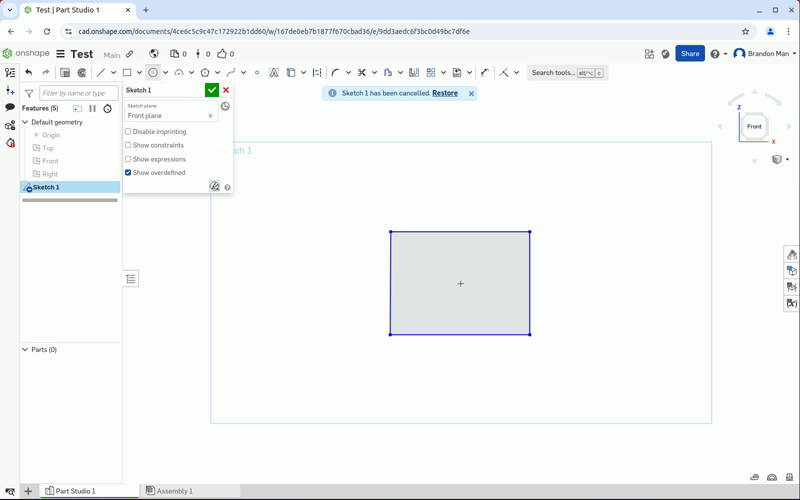
click(460, 283)
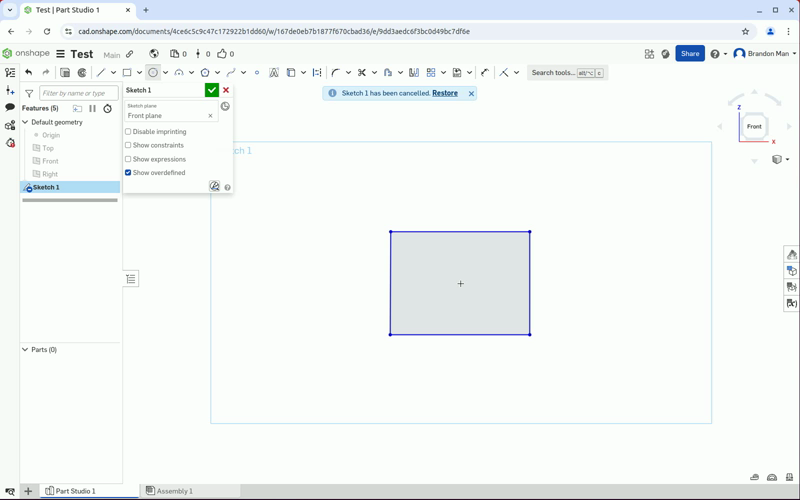
key_up(shift)
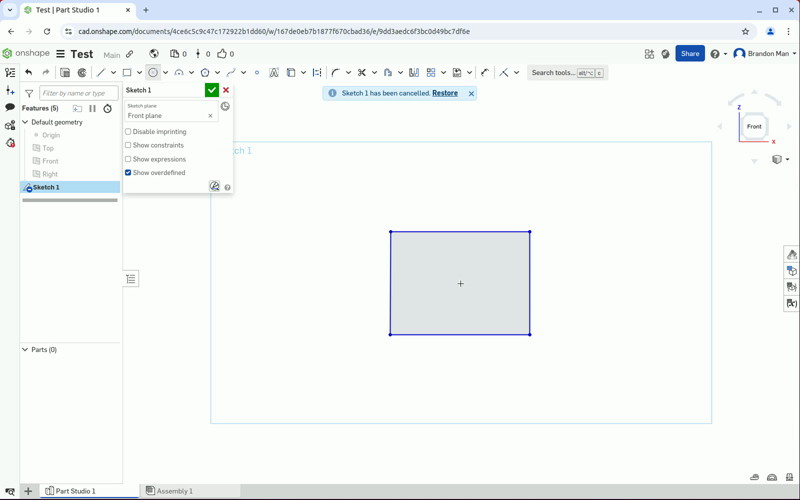
mouse_move(484, 283)
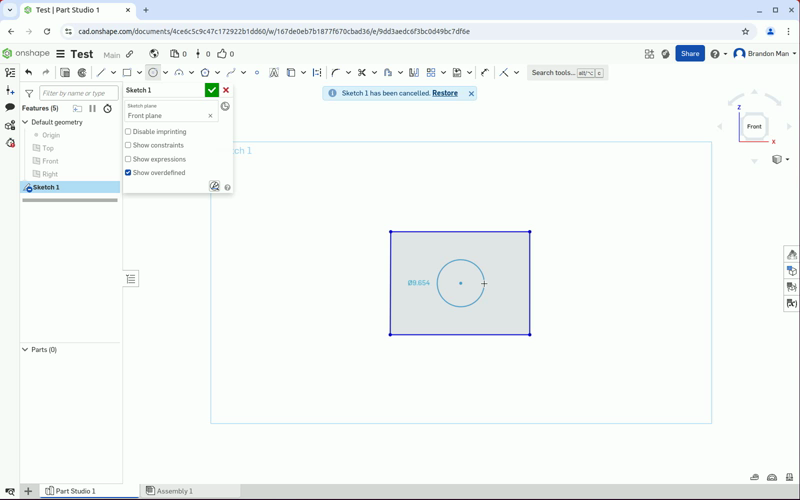
click(484, 283)
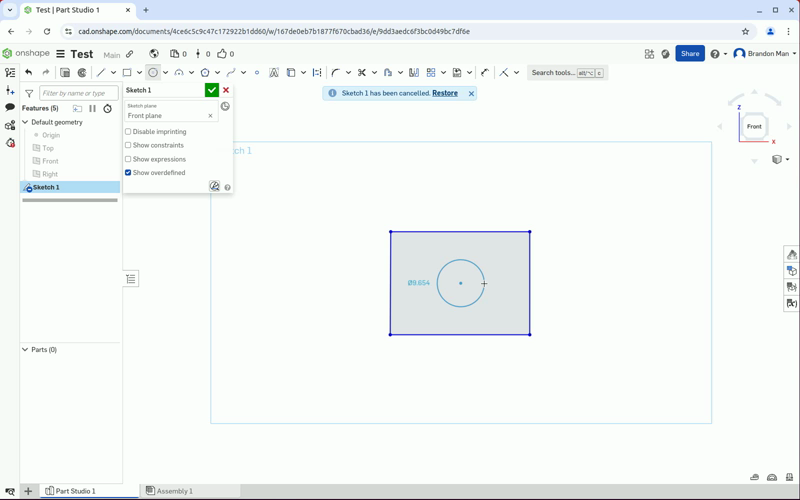
key(esc)
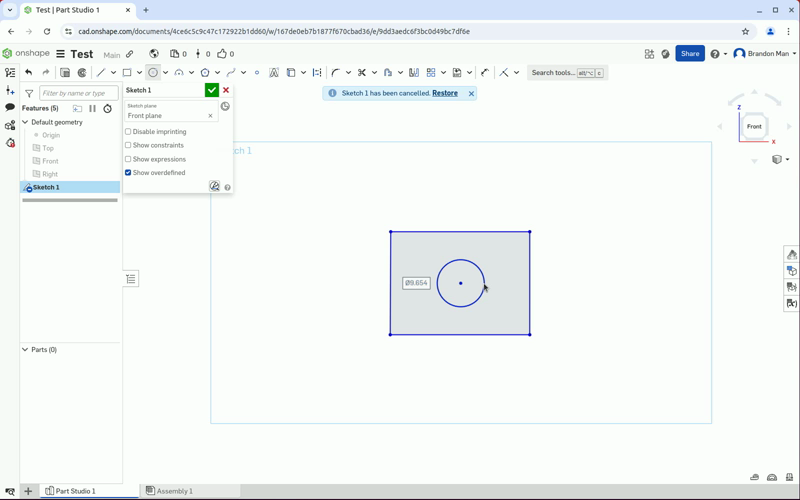
mouse_move(422, 277)
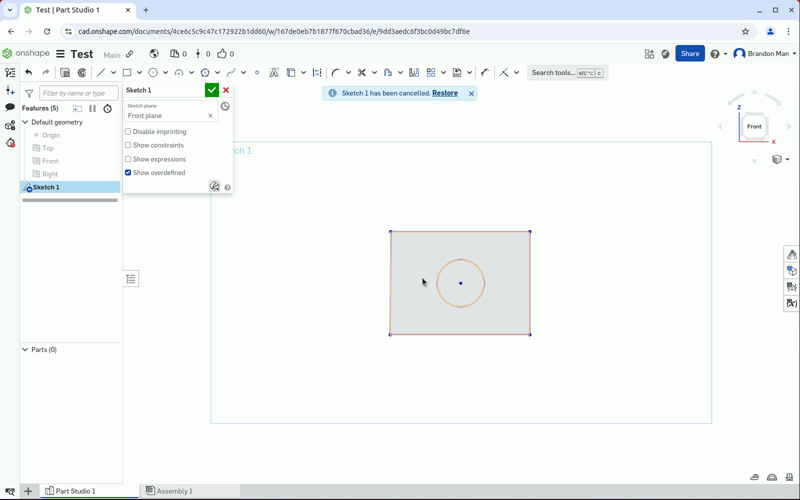
click(422, 277)
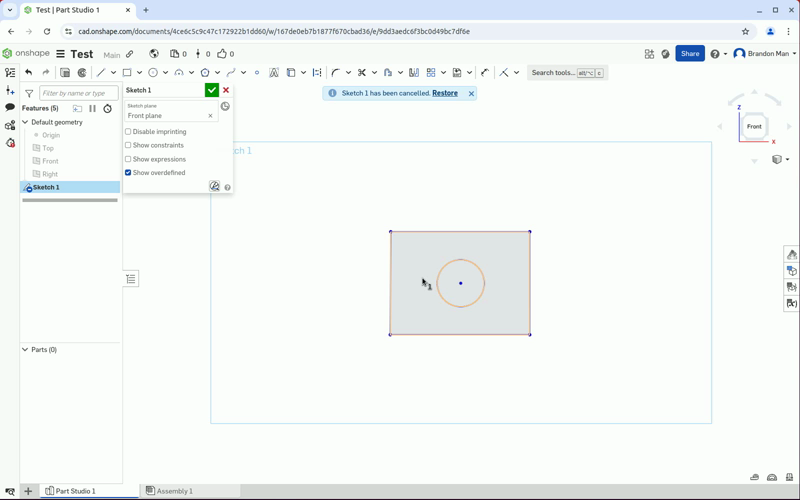
mouse_move(73, 352)
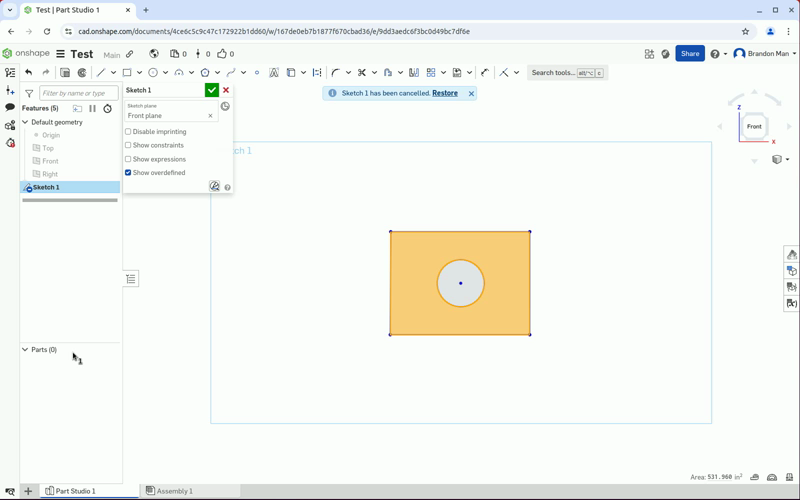
key(shift+y)
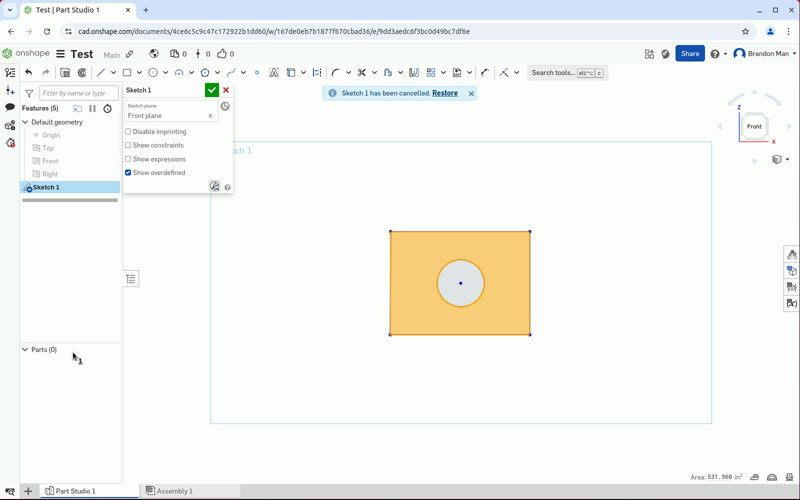
key(shift+e)
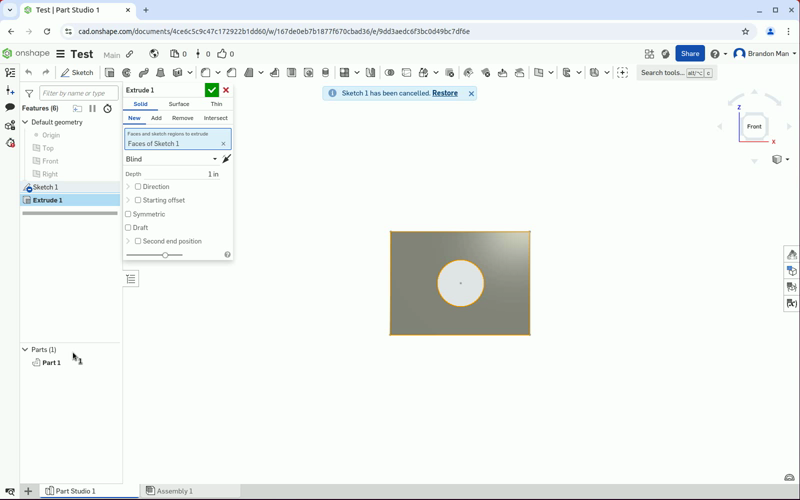
mouse_move(143, 106)
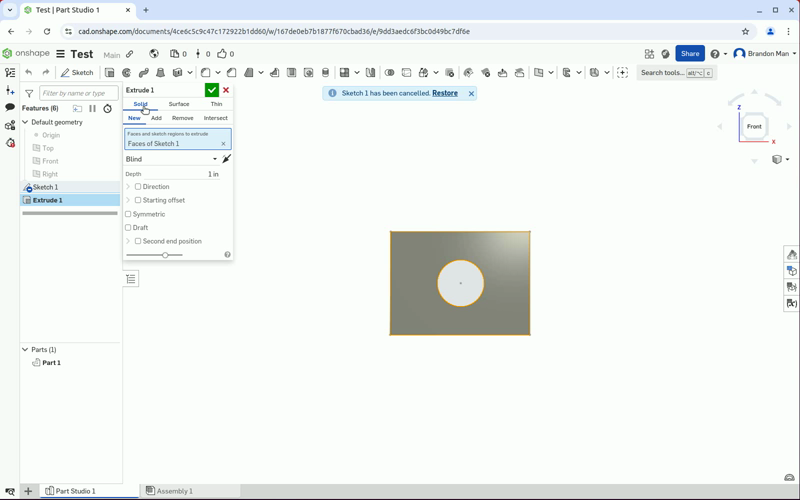
click(143, 106)
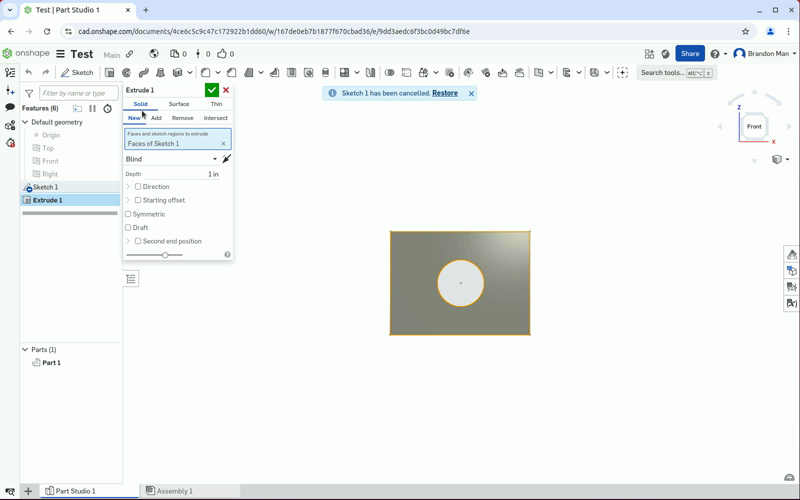
mouse_move(137, 120)
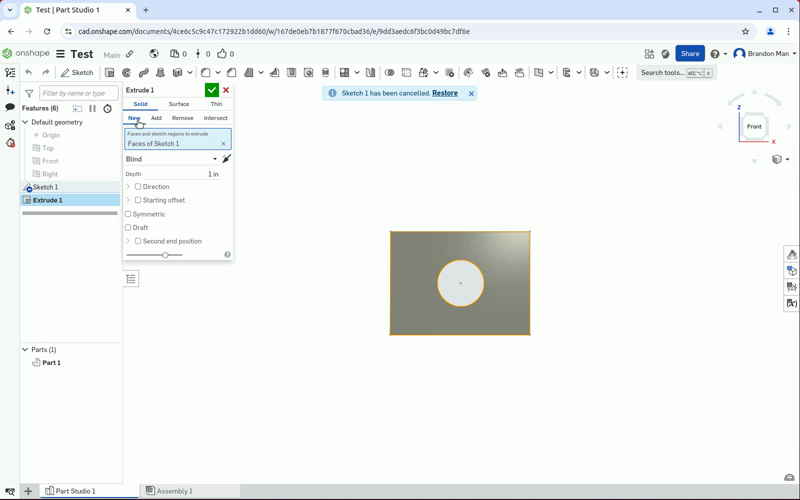
click(137, 120)
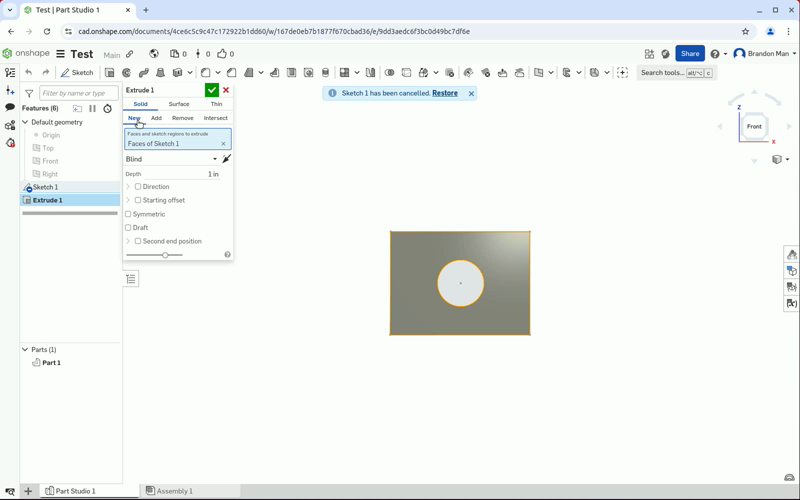
key(tab, 4)
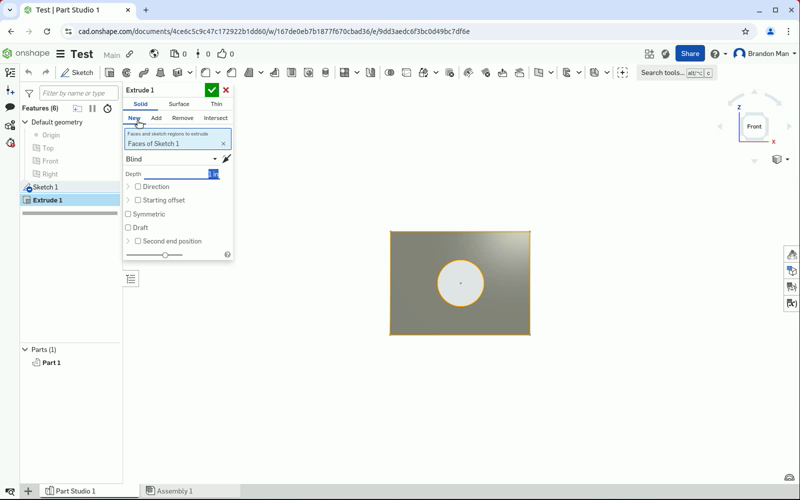
text(23.108)
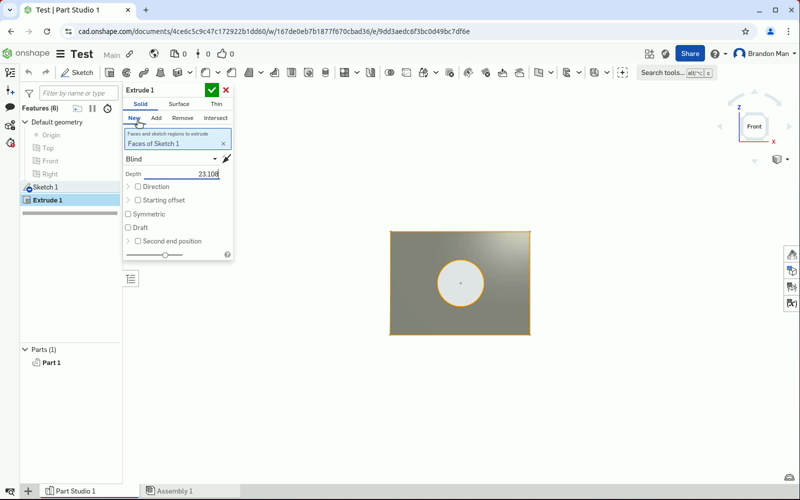
key(enter)
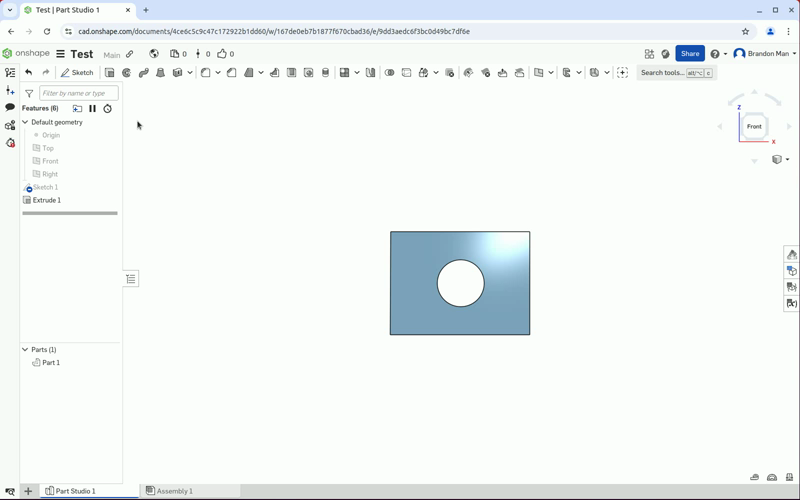
key(shift+h)
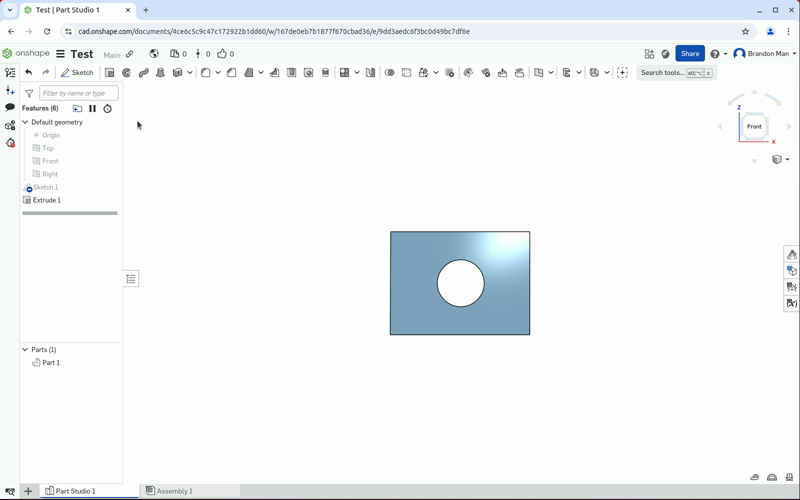
key(shift+h)
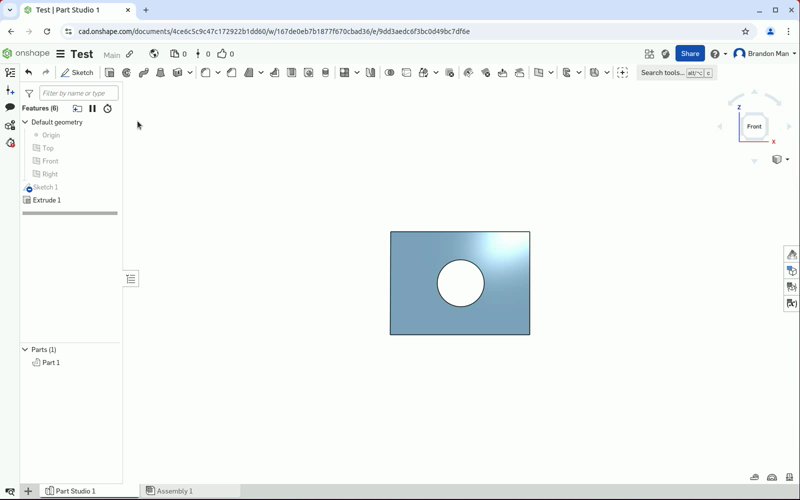
mouse_move(73, 189)
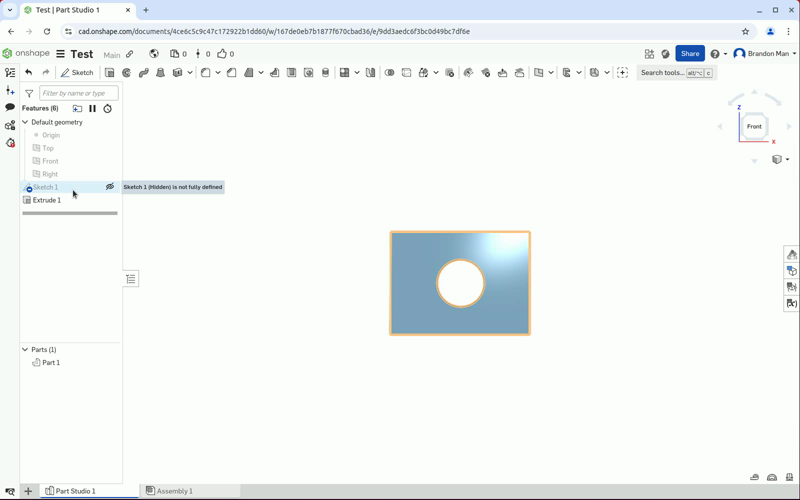
click(73, 189)
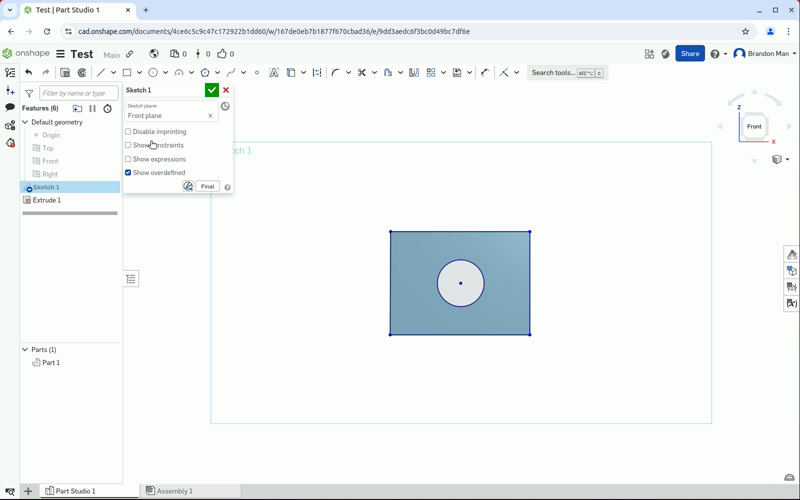
mouse_move(229, 92)
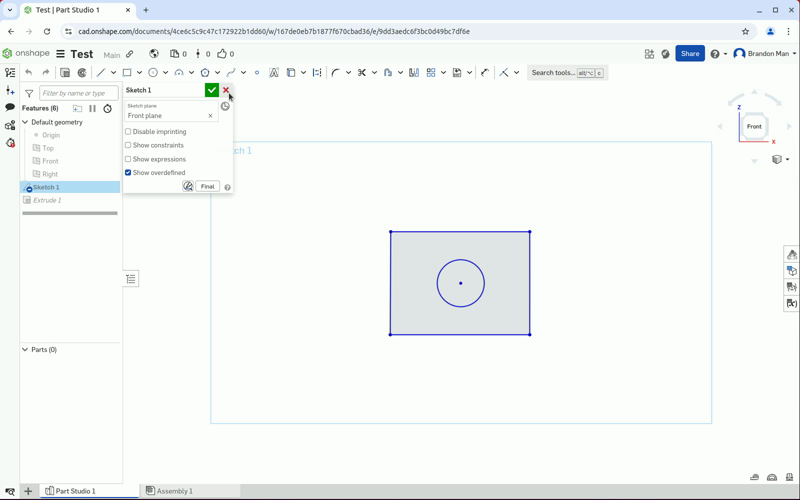
click(229, 92)
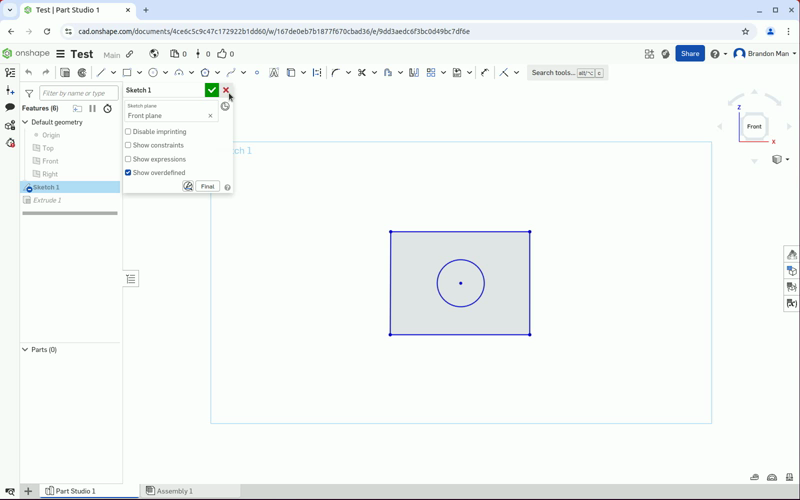
key(shift+s)
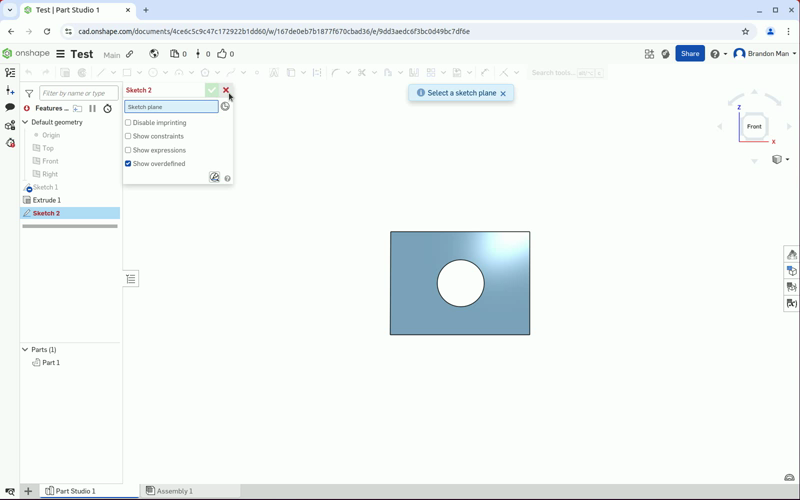
mouse_move(73, 163)
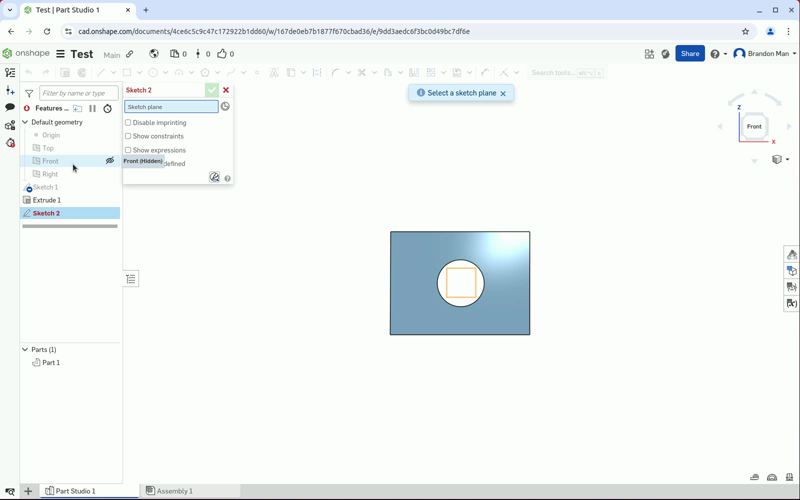
click(73, 163)
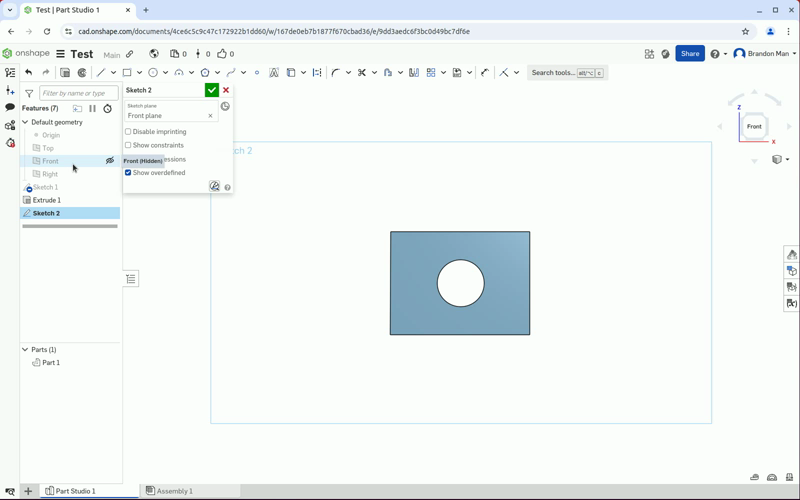
mouse_move(73, 352)
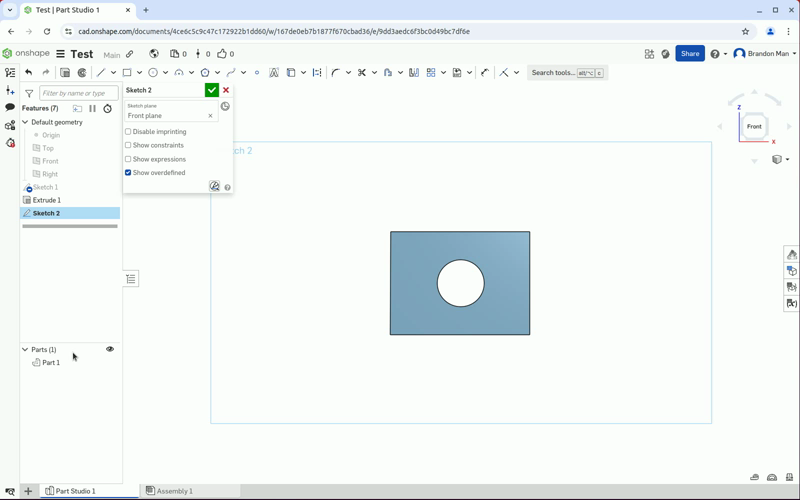
key(y)
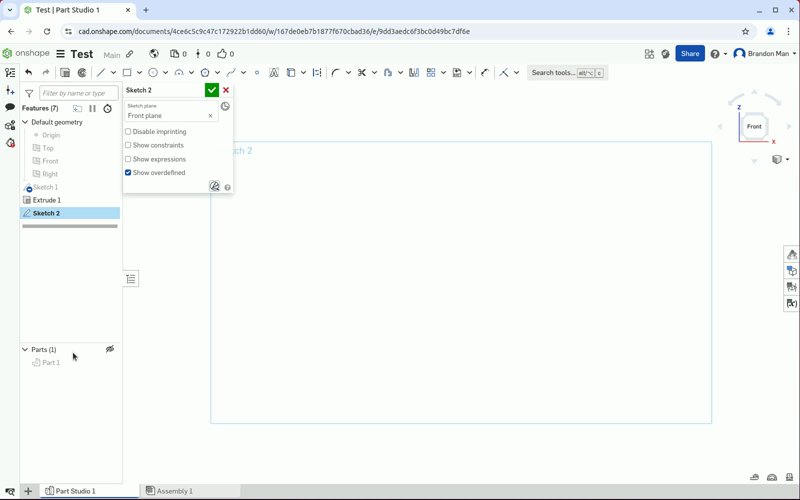
key(c)
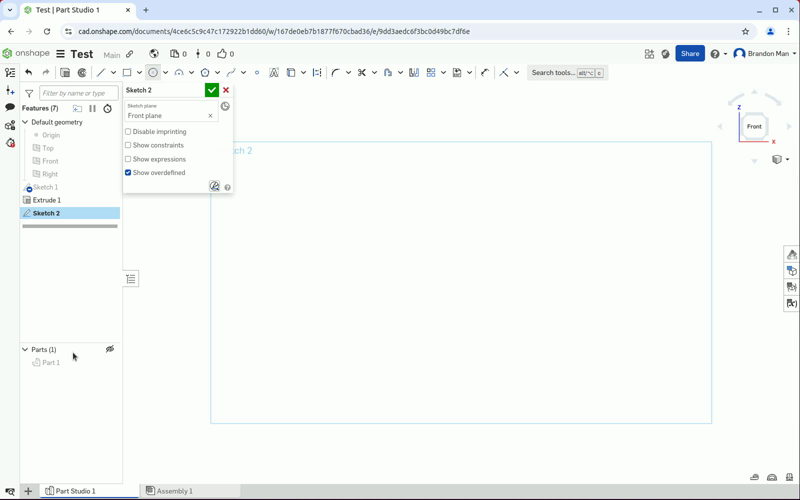
key_down(shift)
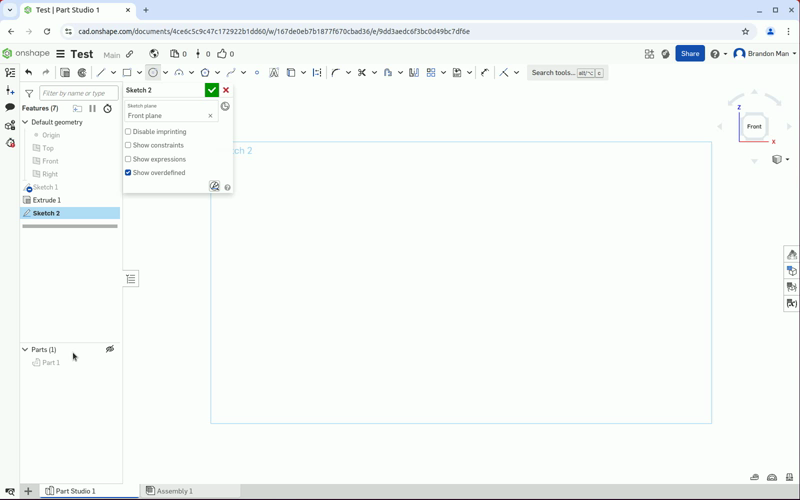
mouse_move(461, 282)
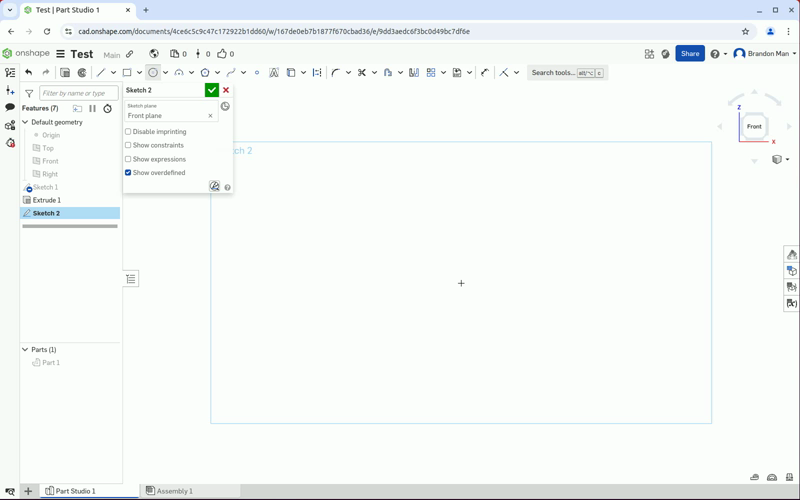
click(461, 282)
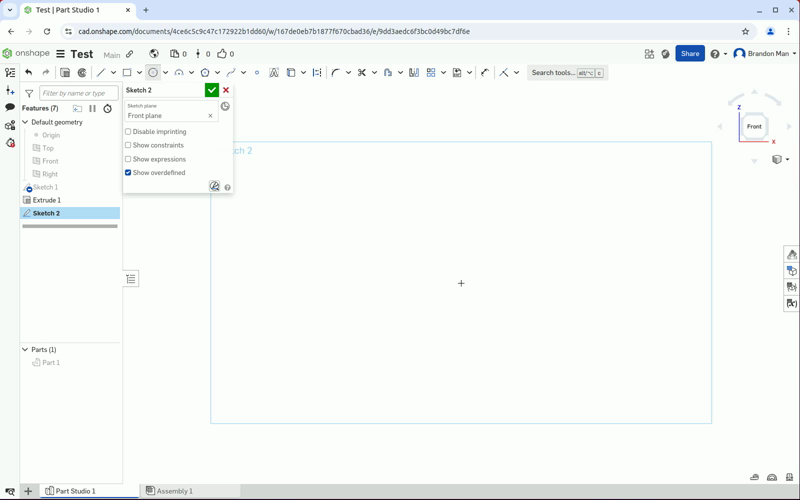
key_up(shift)
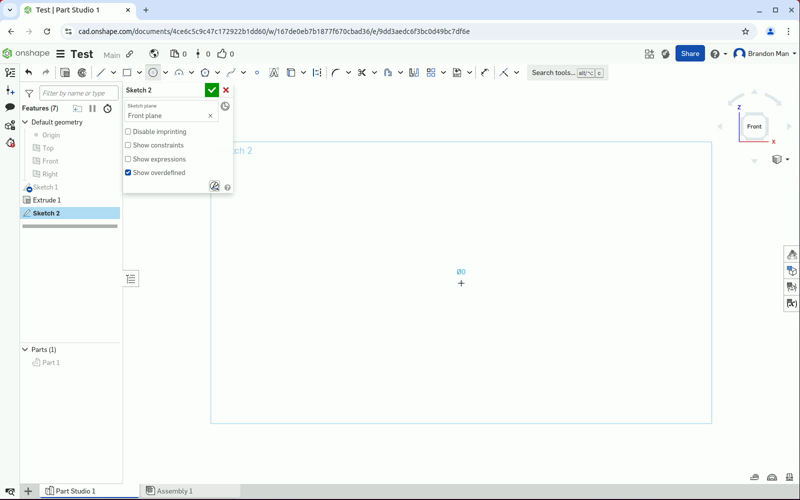
mouse_move(485, 282)
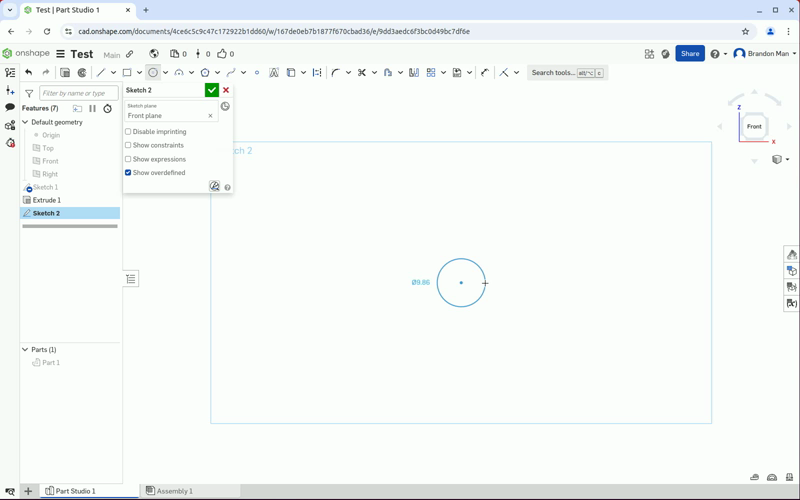
click(485, 282)
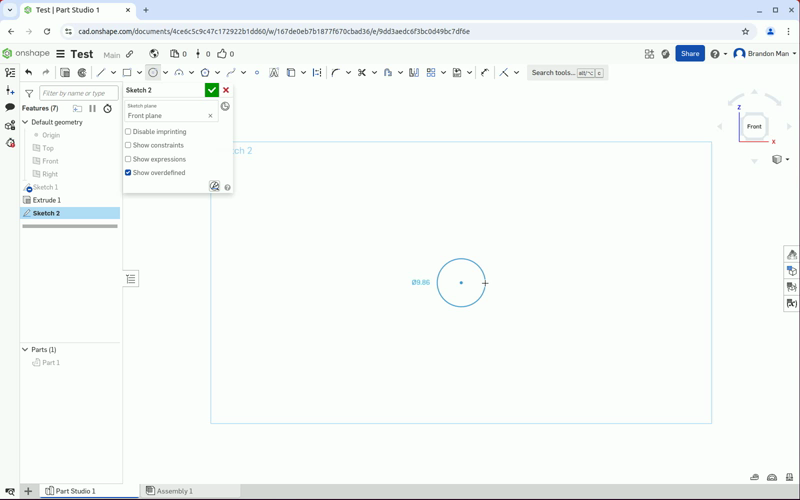
key(esc)
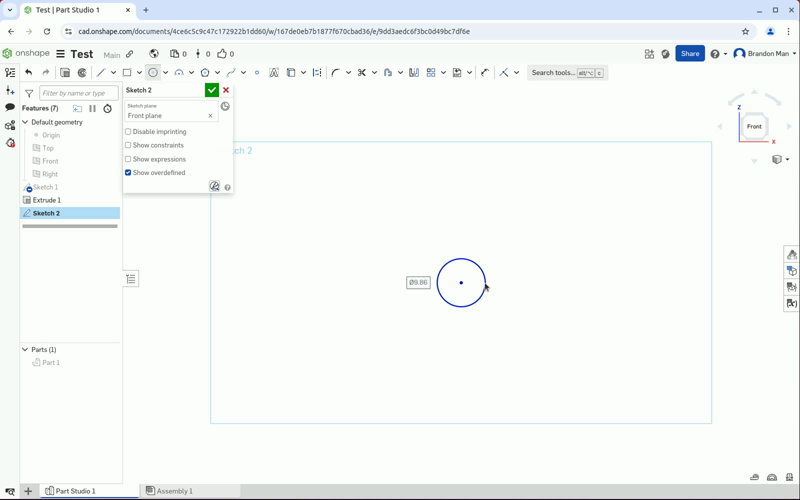
key(c)
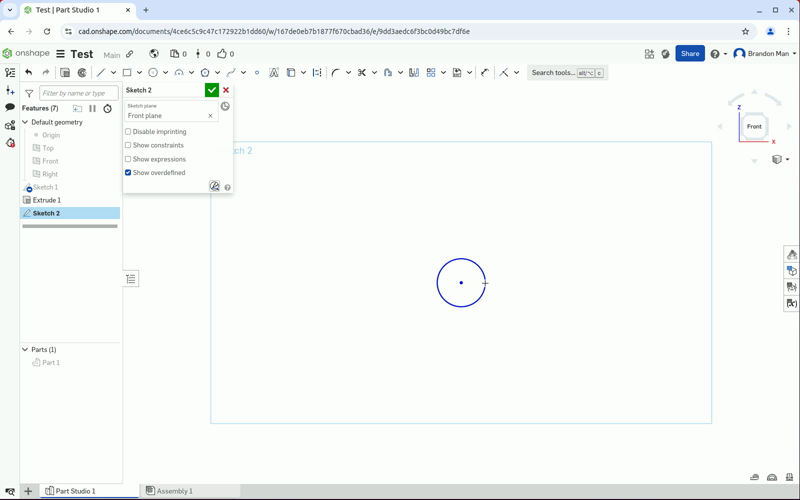
key_down(shift)
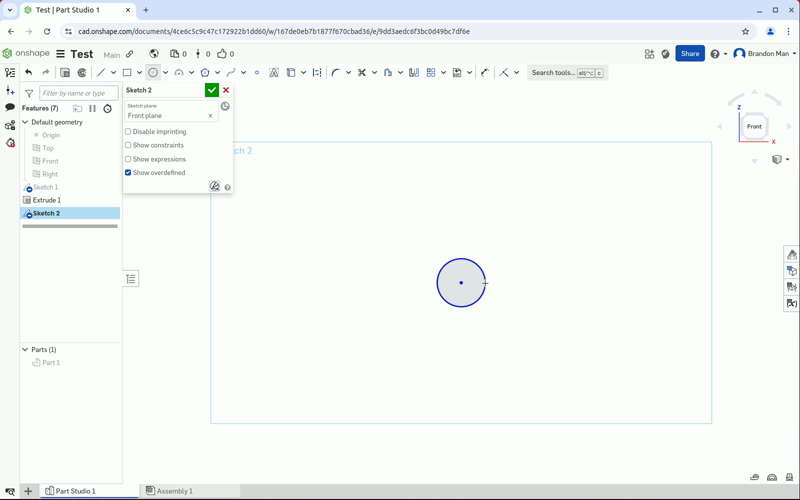
mouse_move(461, 282)
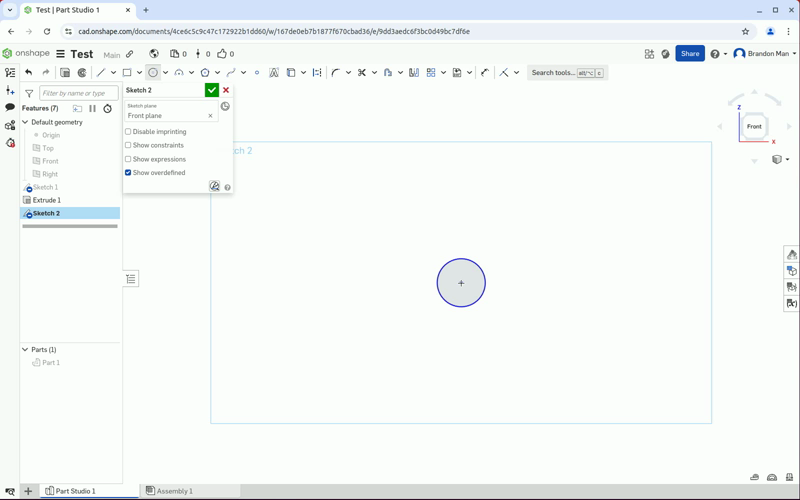
click(461, 282)
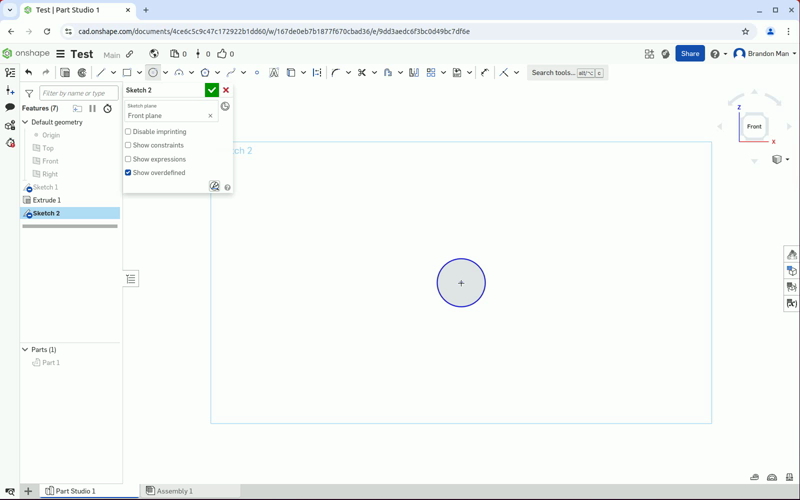
key_up(shift)
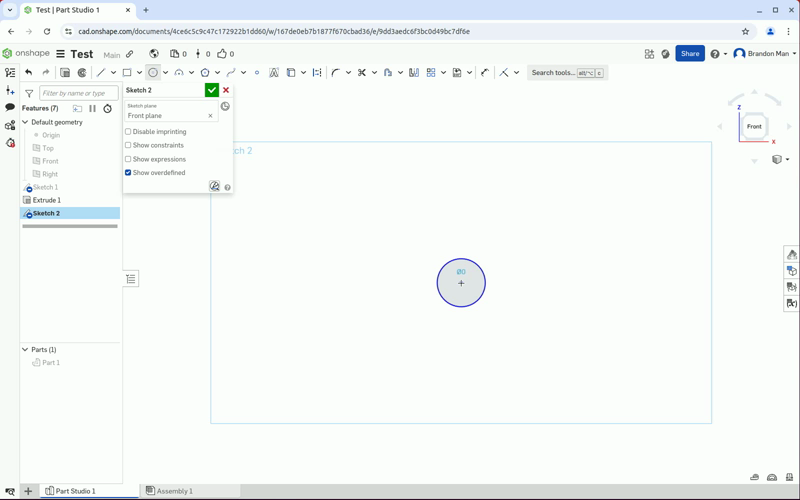
mouse_move(483, 282)
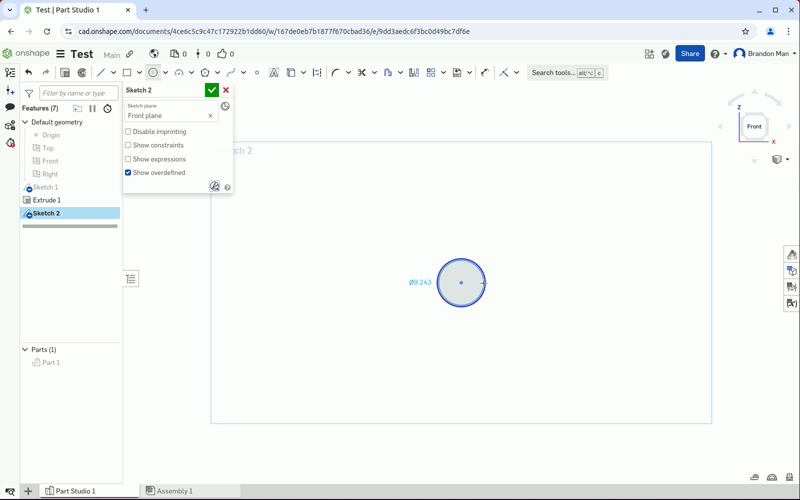
scroll(6)
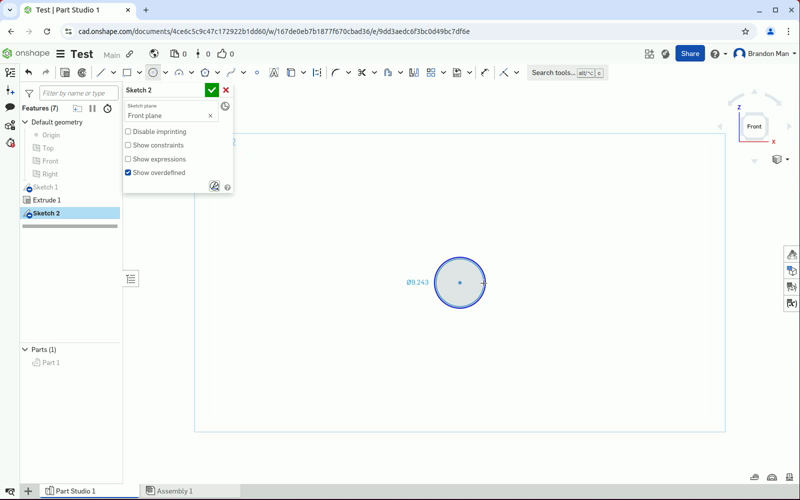
scroll(6)
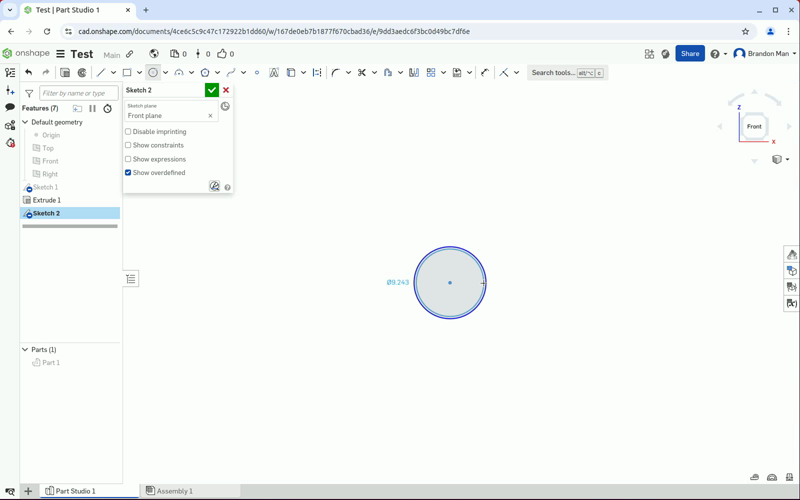
scroll(6)
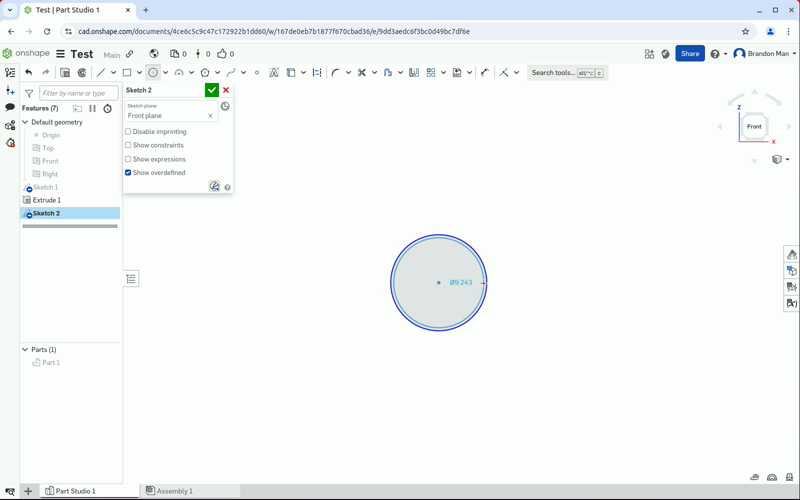
scroll(6)
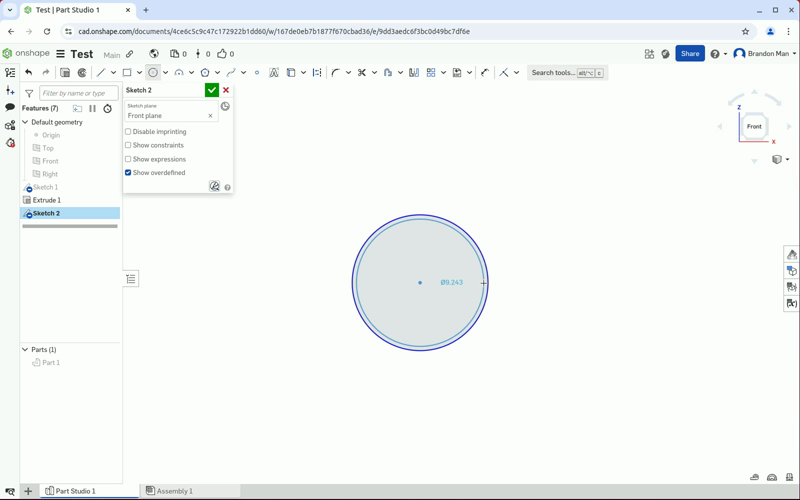
scroll(6)
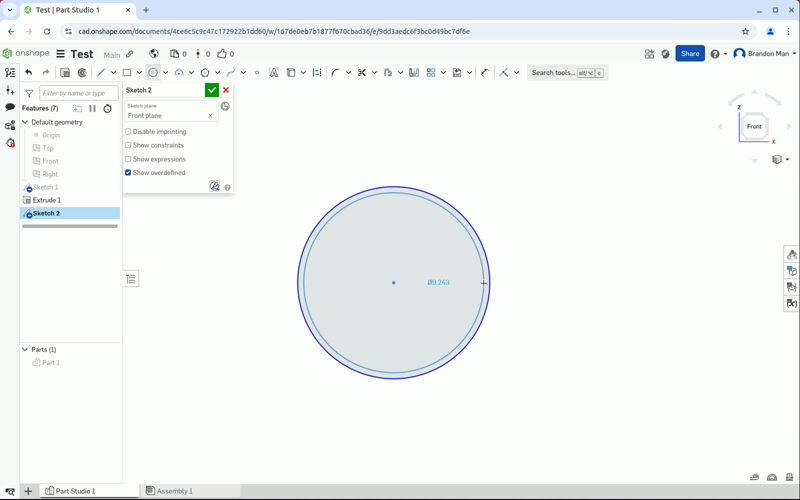
scroll(6)
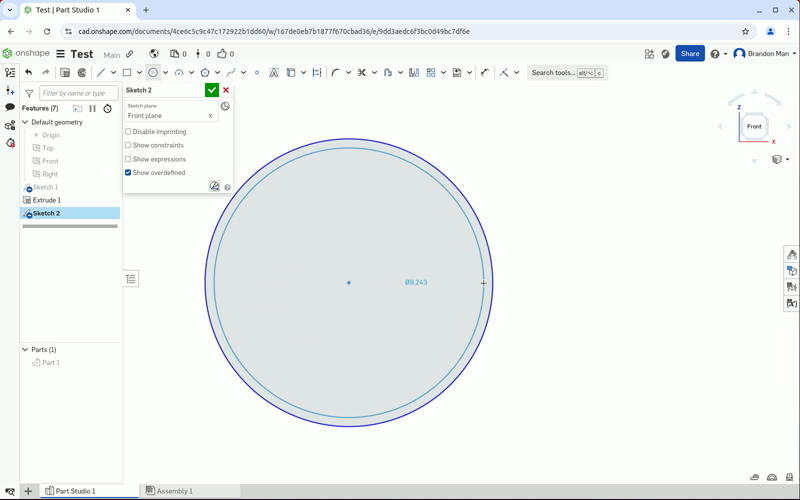
scroll(6)
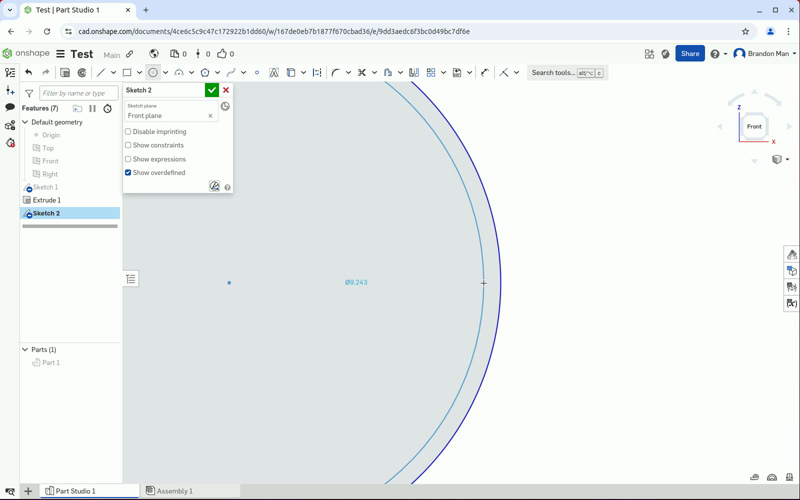
click(483, 282)
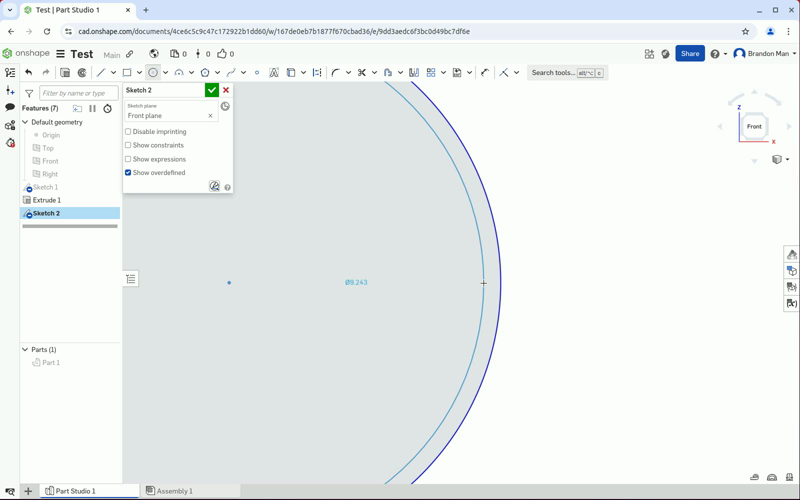
scroll(-6)
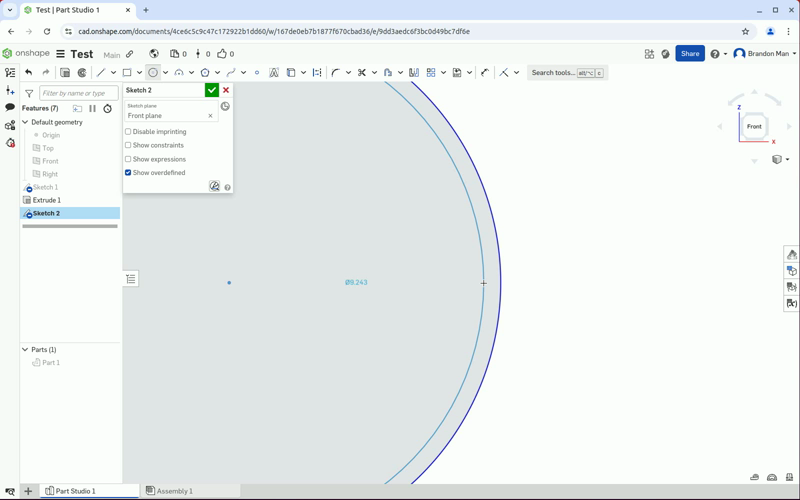
scroll(-6)
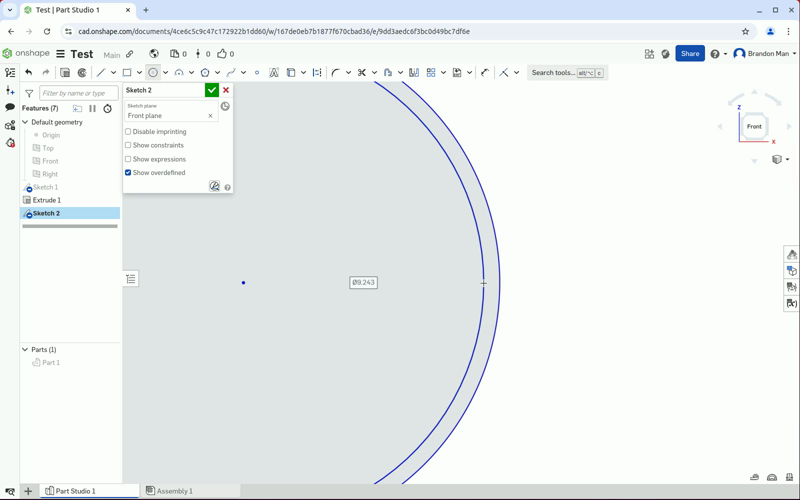
scroll(-6)
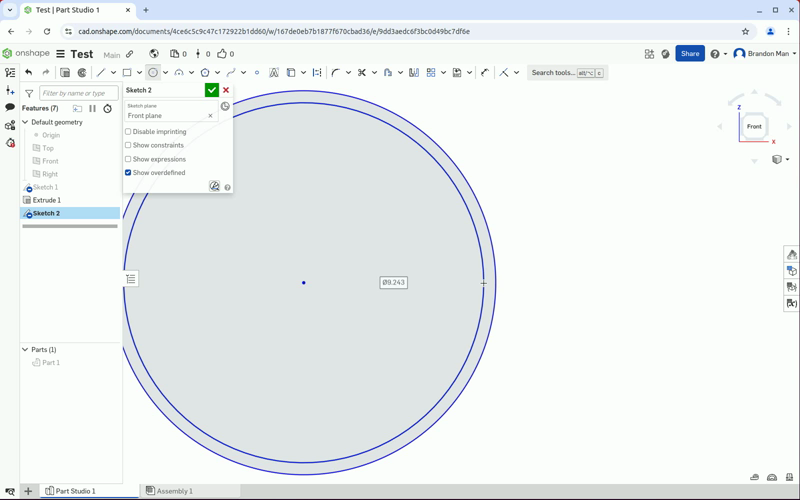
scroll(-6)
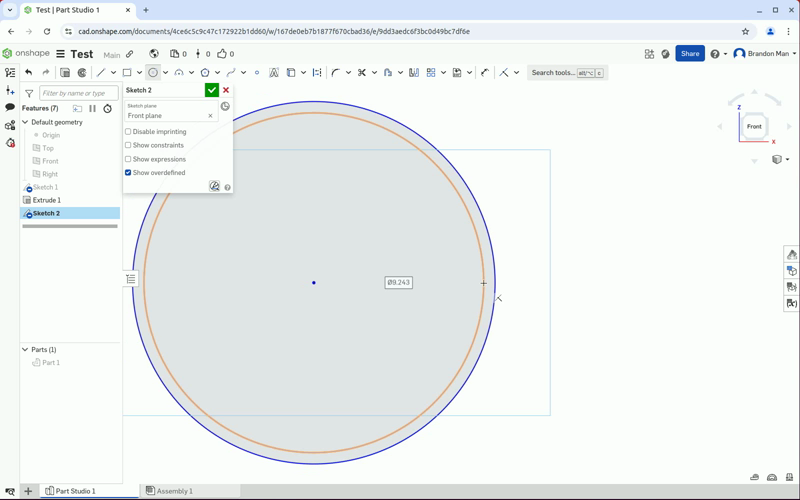
scroll(-6)
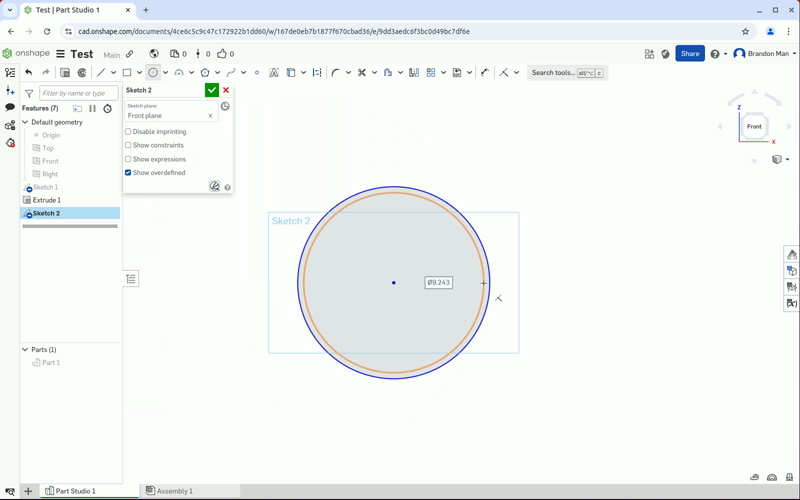
scroll(-6)
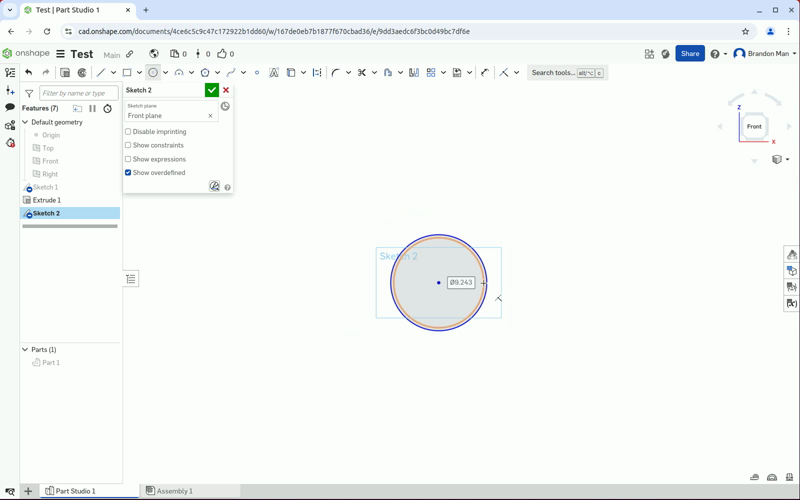
scroll(-6)
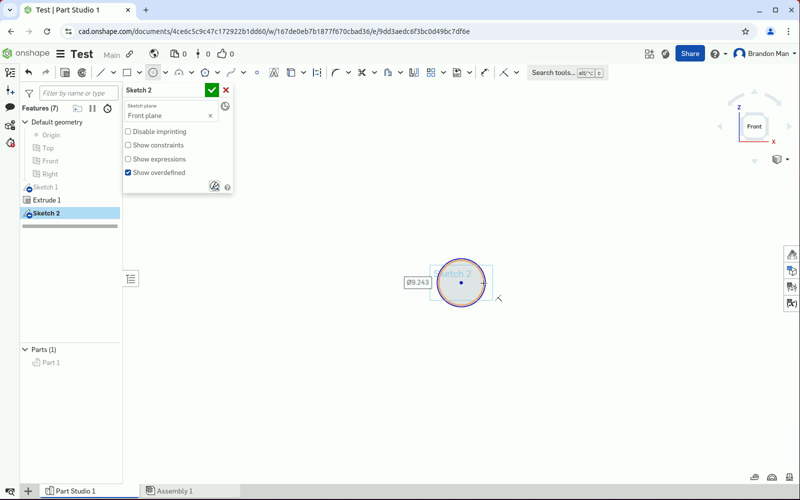
key(esc)
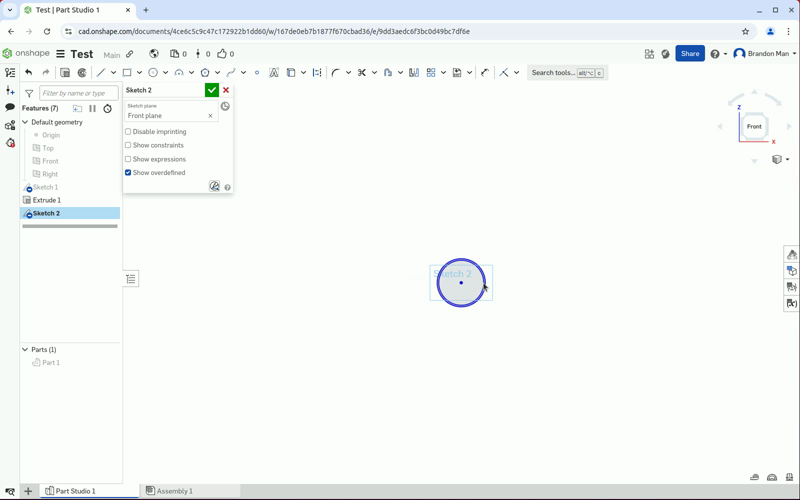
mouse_move(456, 306)
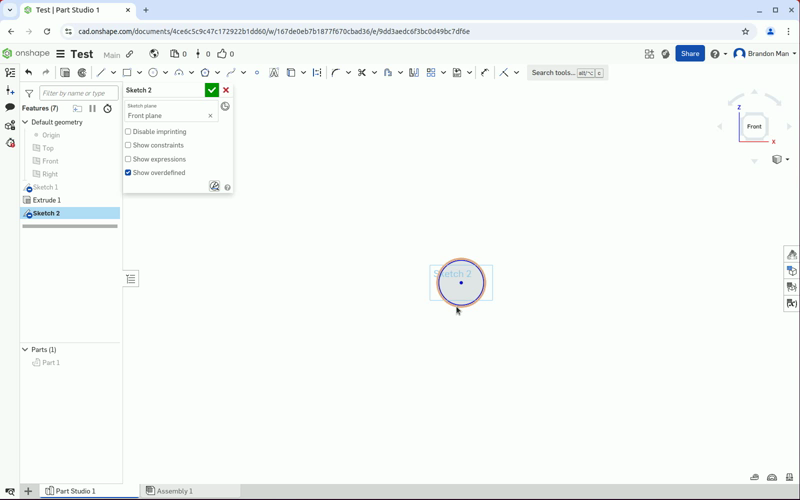
scroll(6)
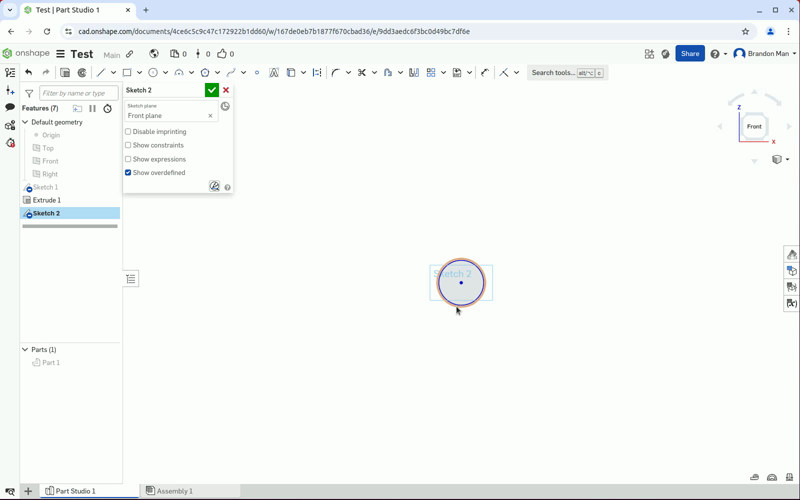
scroll(6)
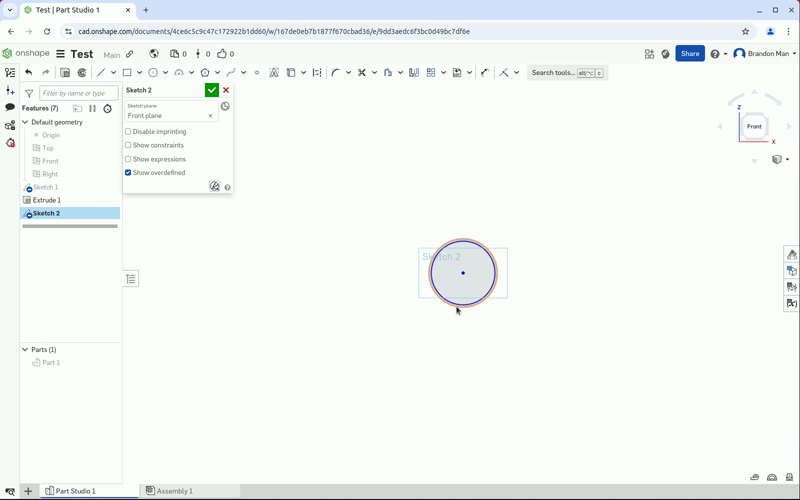
scroll(6)
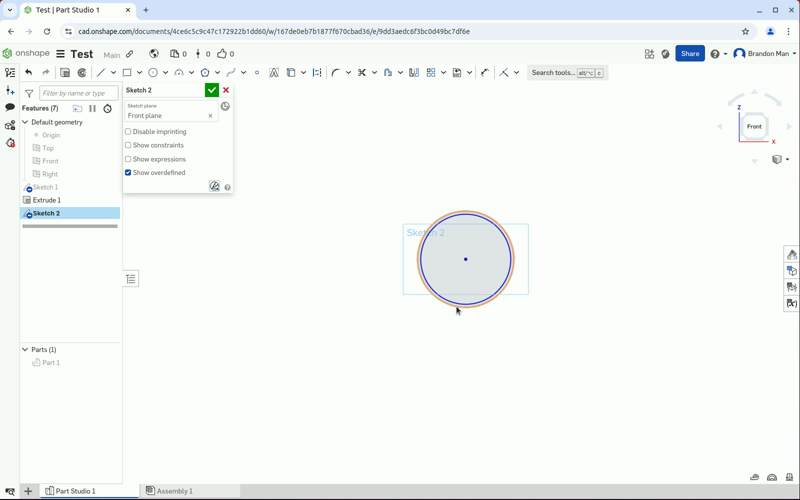
scroll(6)
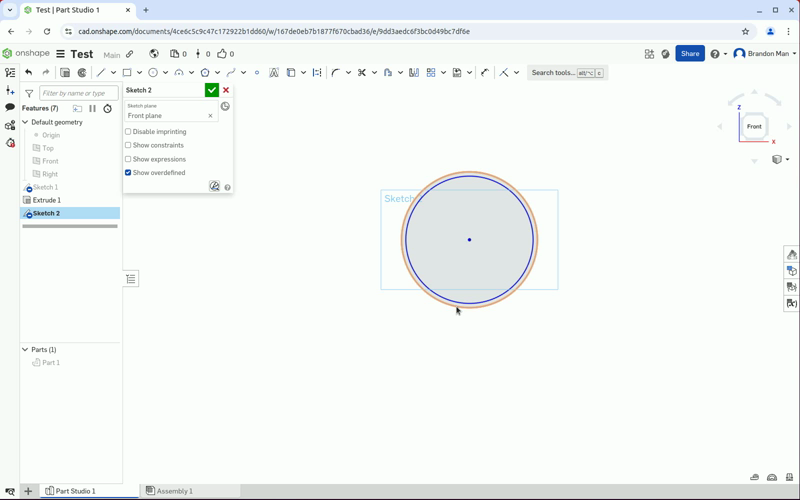
scroll(6)
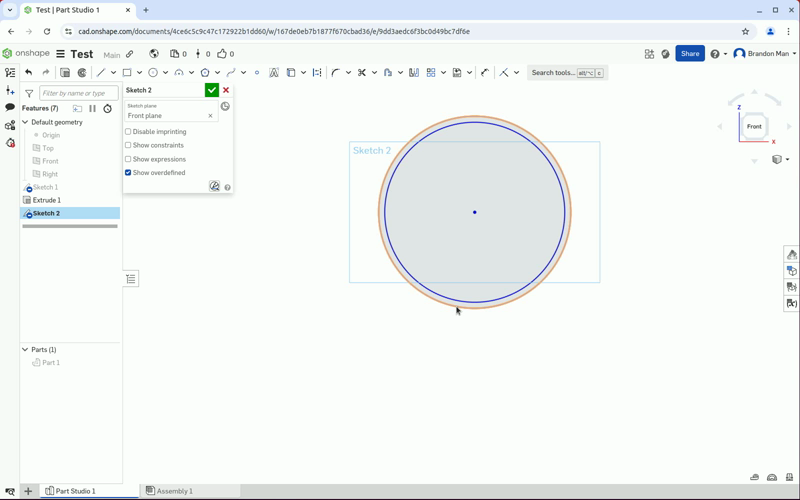
scroll(6)
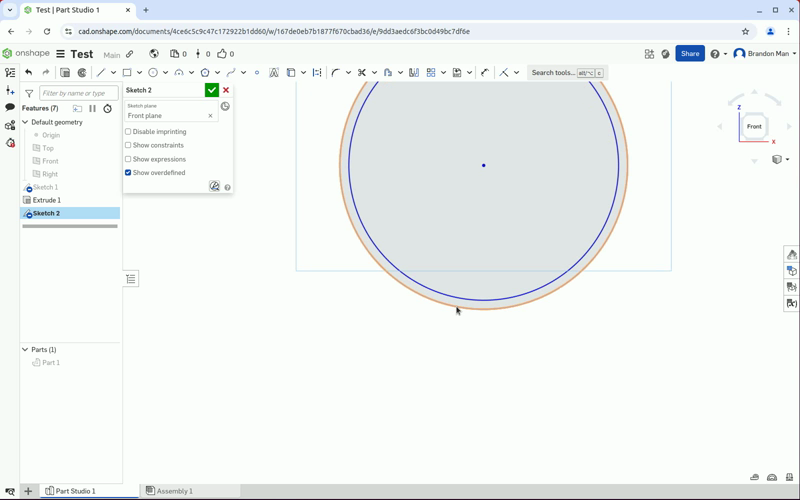
scroll(6)
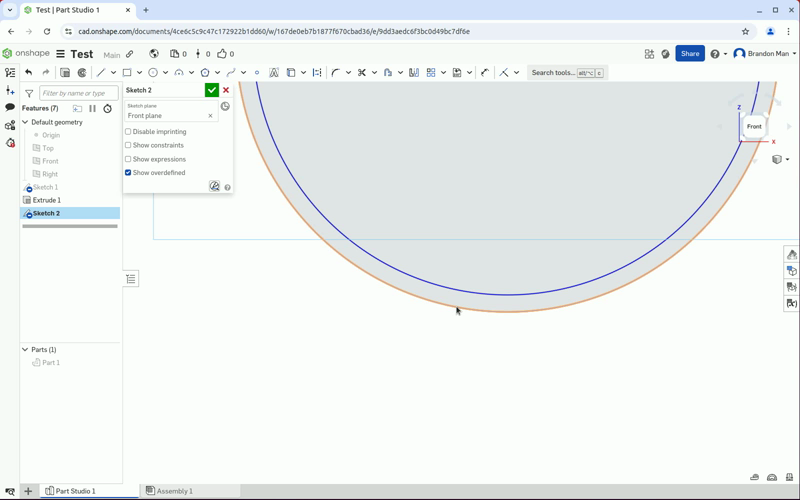
click(456, 306)
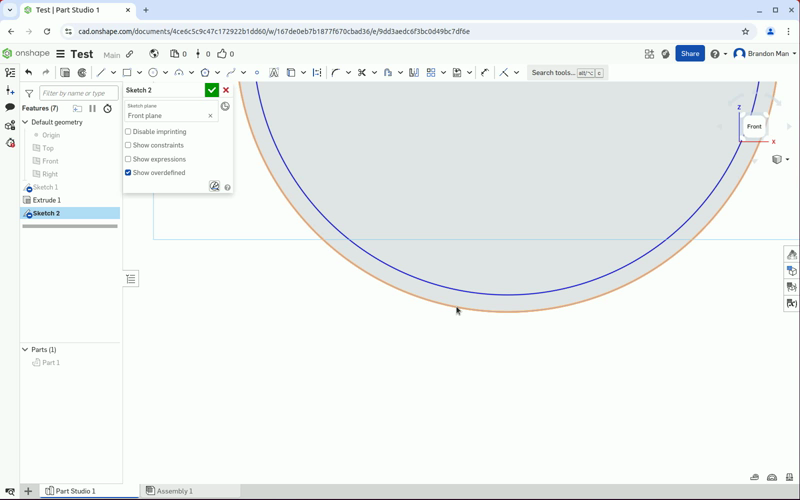
scroll(-6)
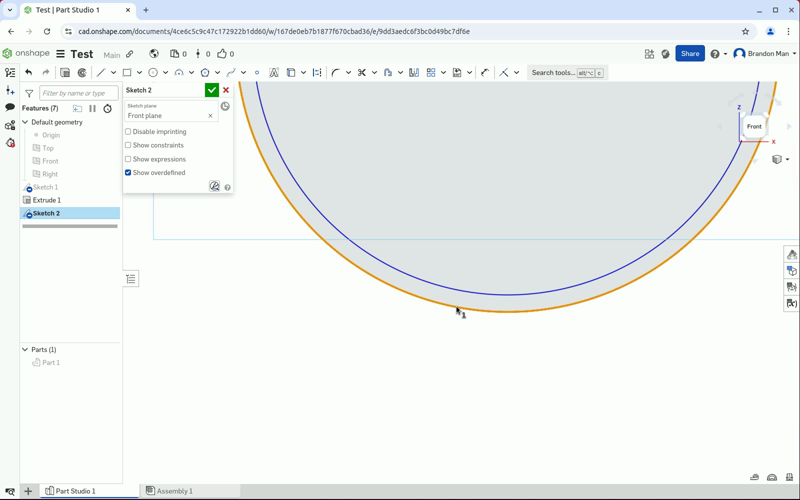
scroll(-6)
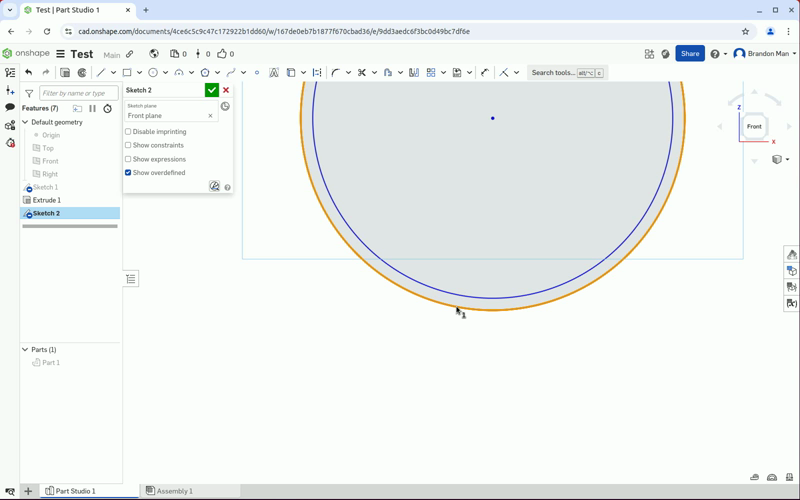
scroll(-6)
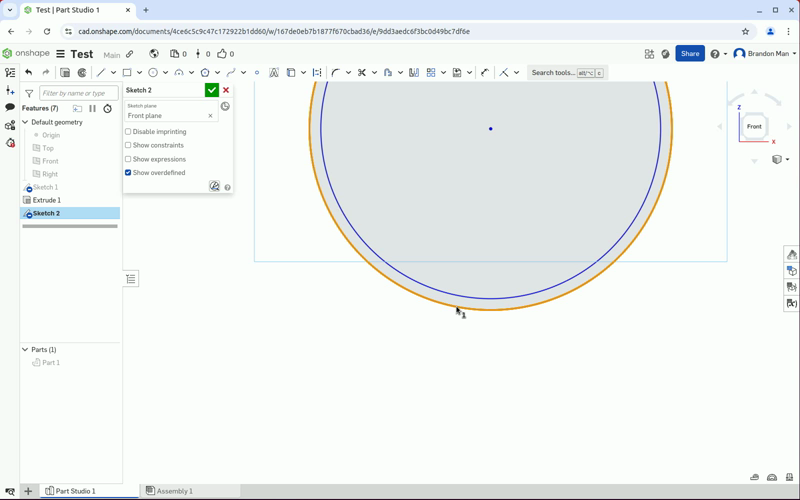
scroll(-6)
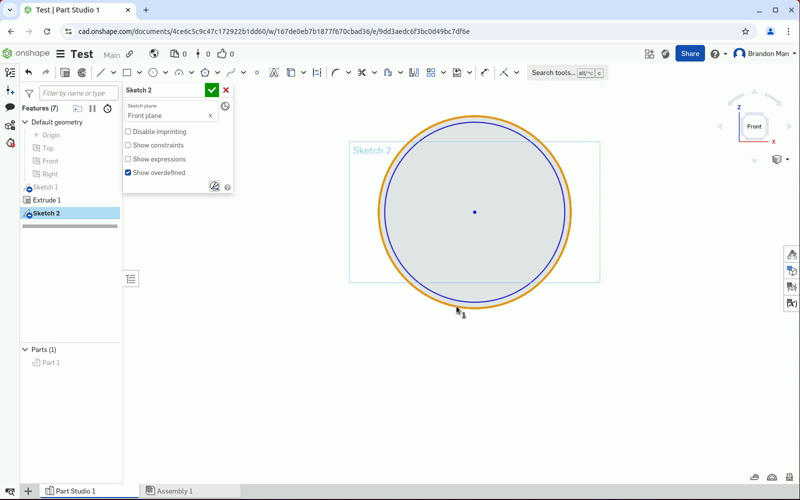
scroll(-6)
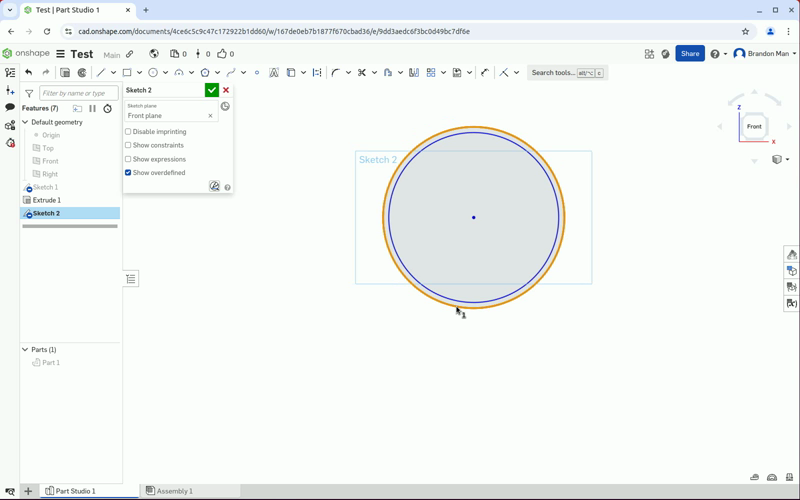
scroll(-6)
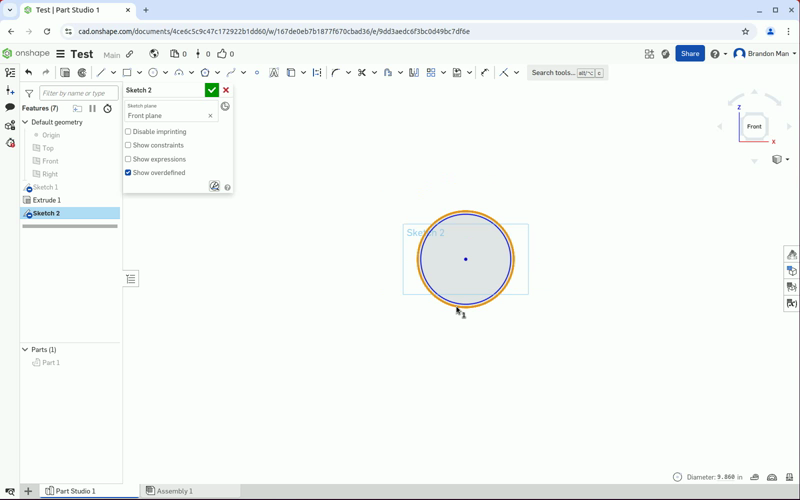
scroll(-6)
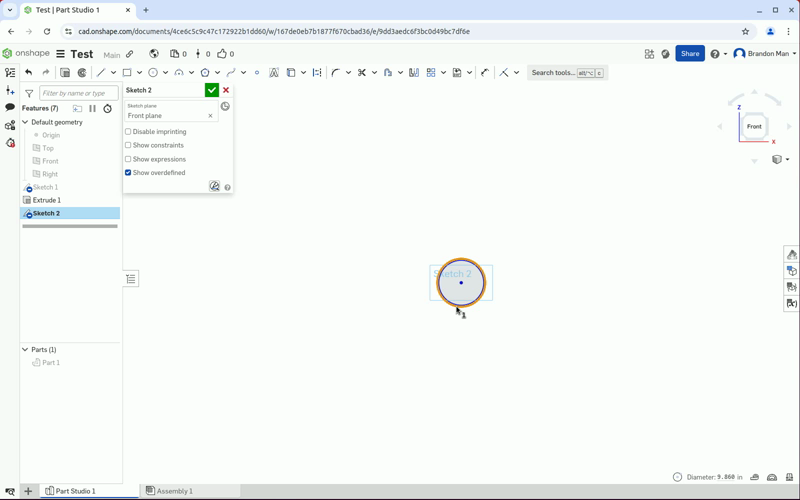
mouse_move(73, 352)
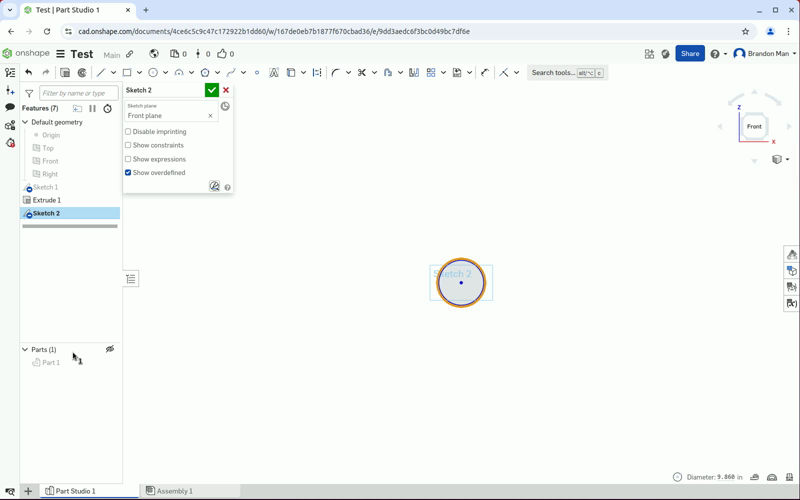
key(shift+y)
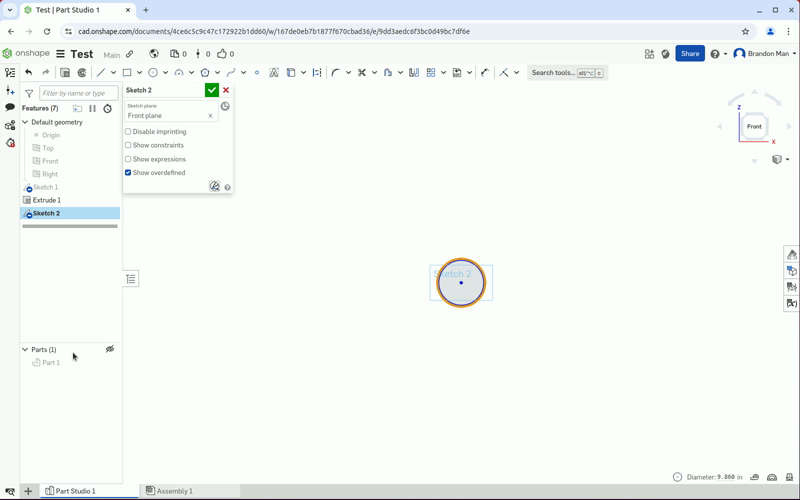
key(shift+e)
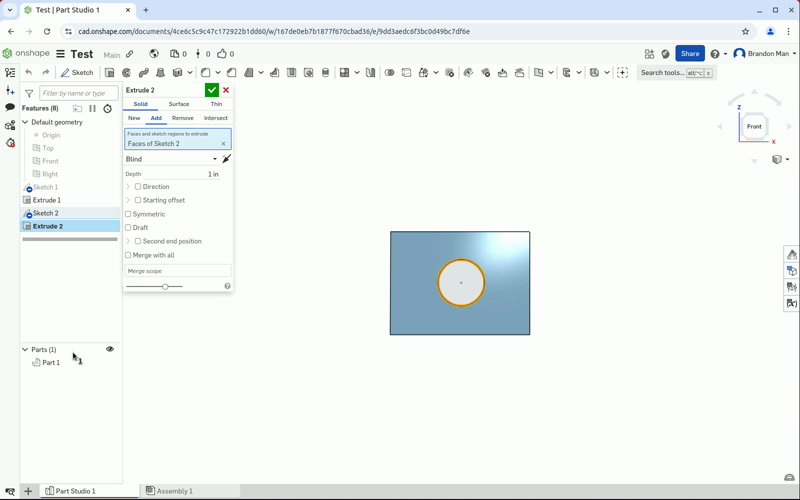
mouse_move(143, 106)
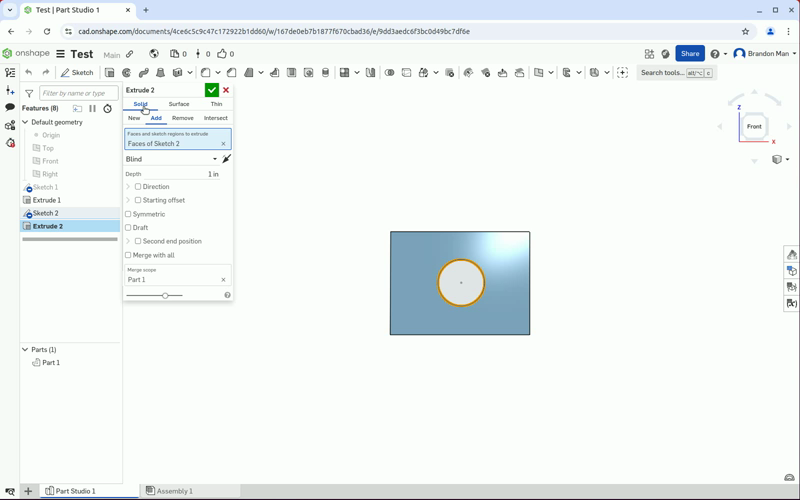
click(143, 106)
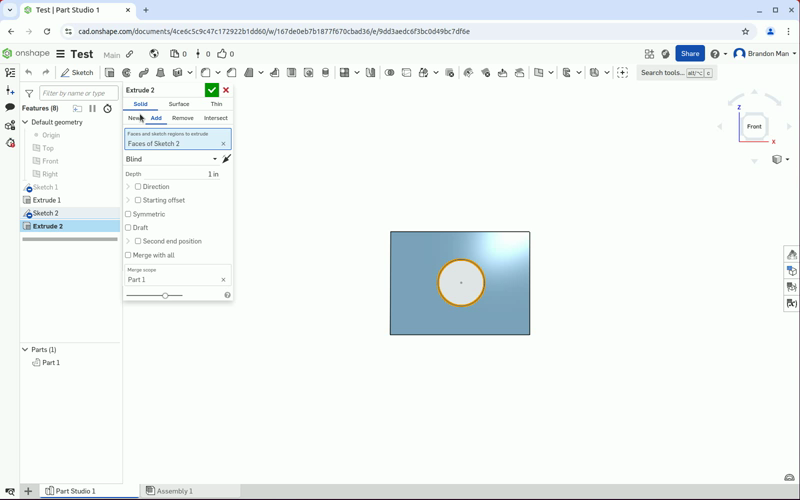
mouse_move(137, 120)
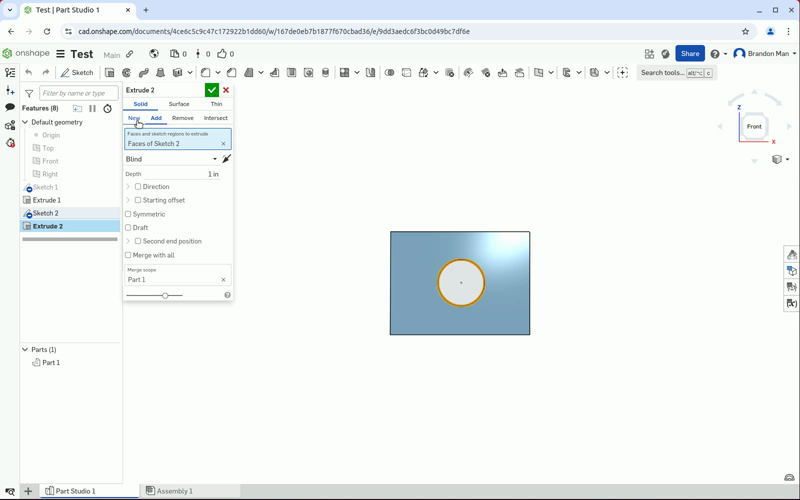
click(137, 120)
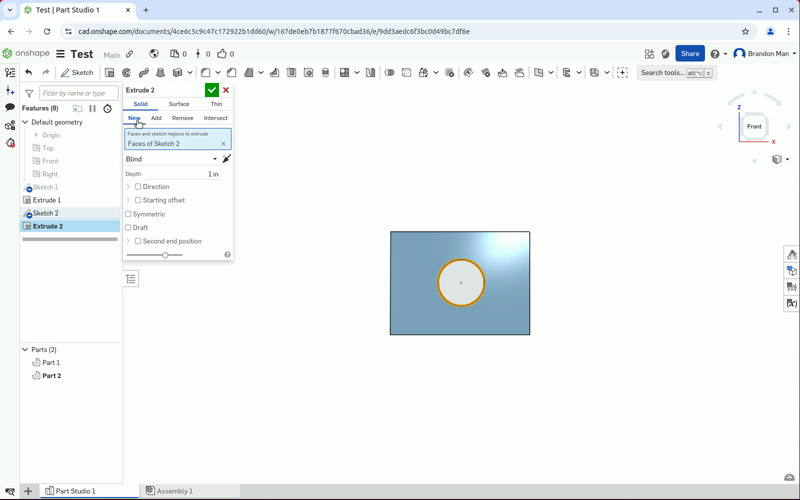
key(tab, 4)
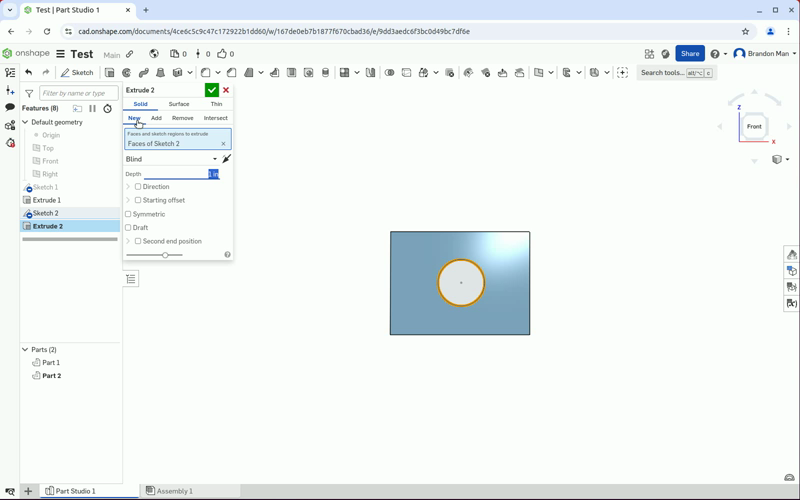
text(21.664)
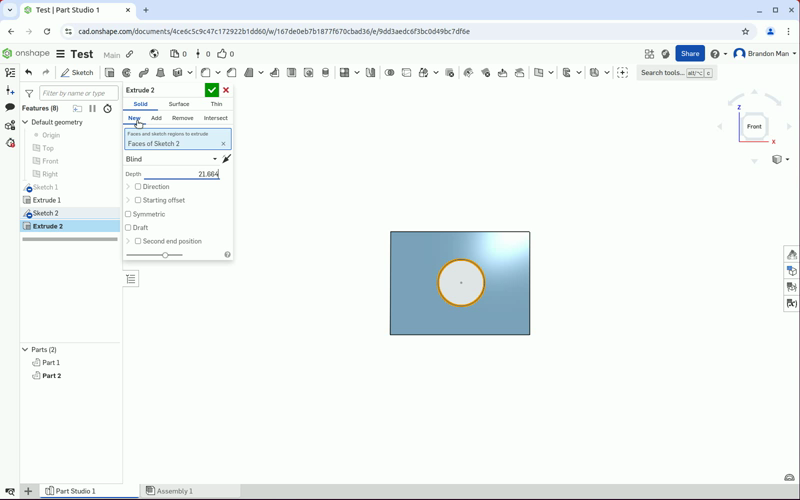
key(enter)
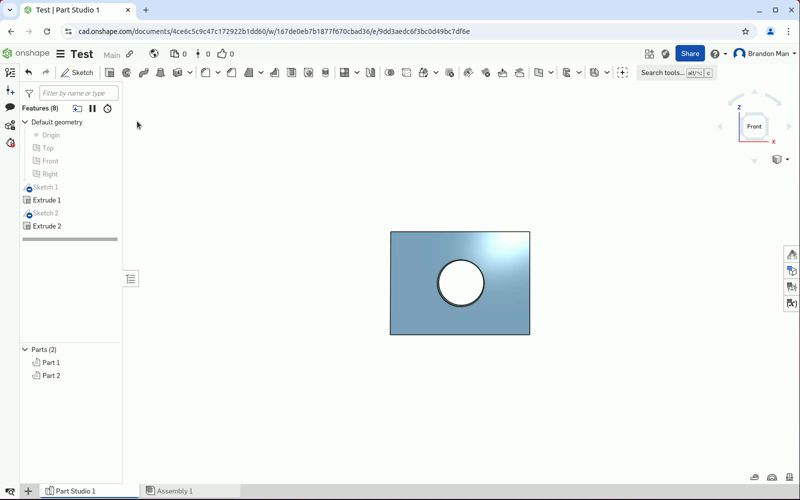
key(shift+h)
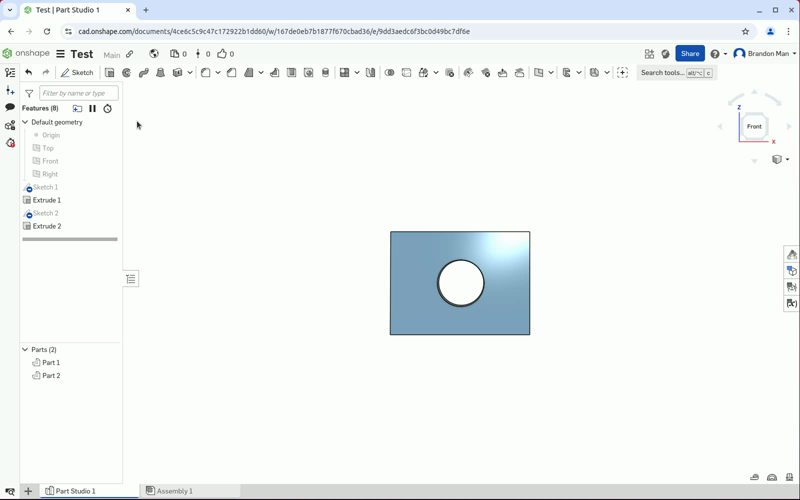
key(shift+h)
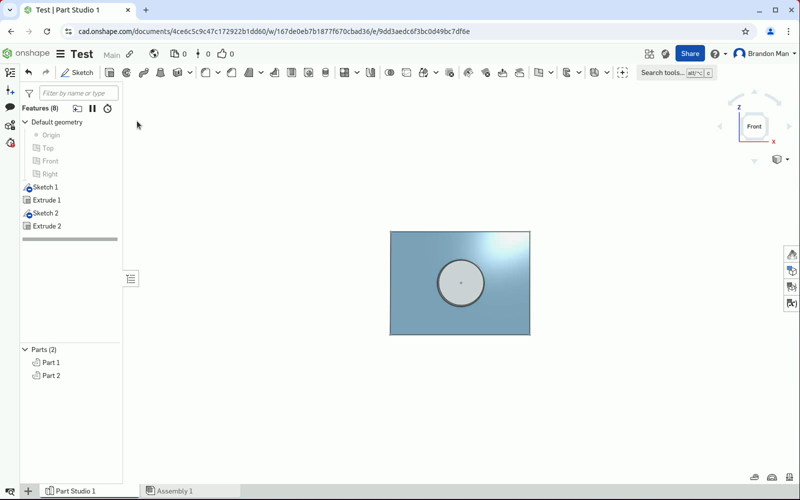
key(shift+7)
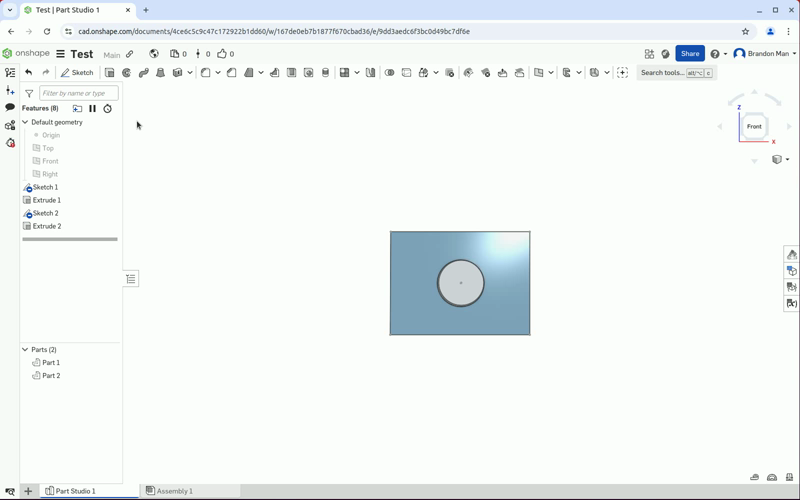
key(left, 2)
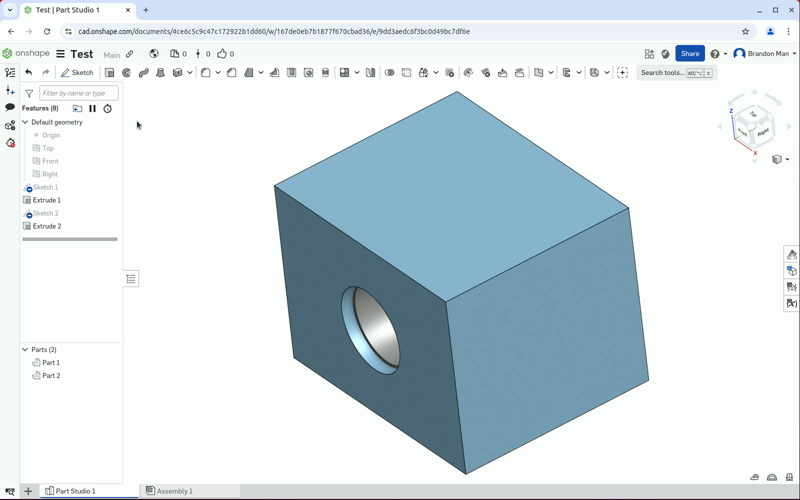
key(down, 2)
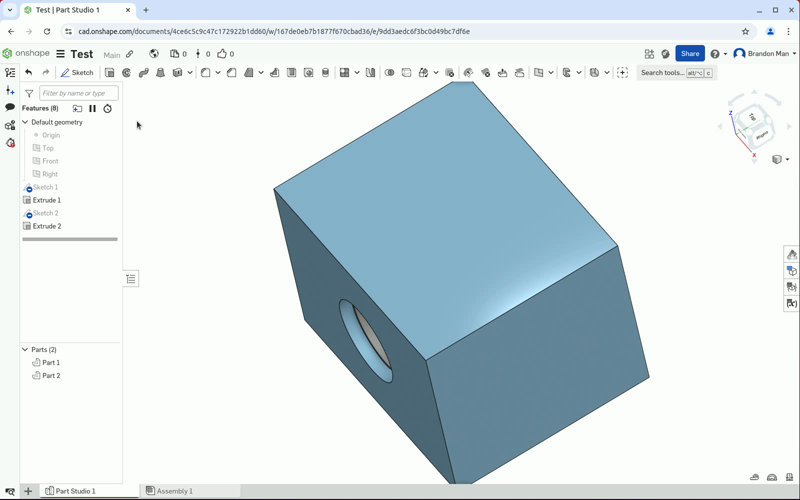
key(up, 2)
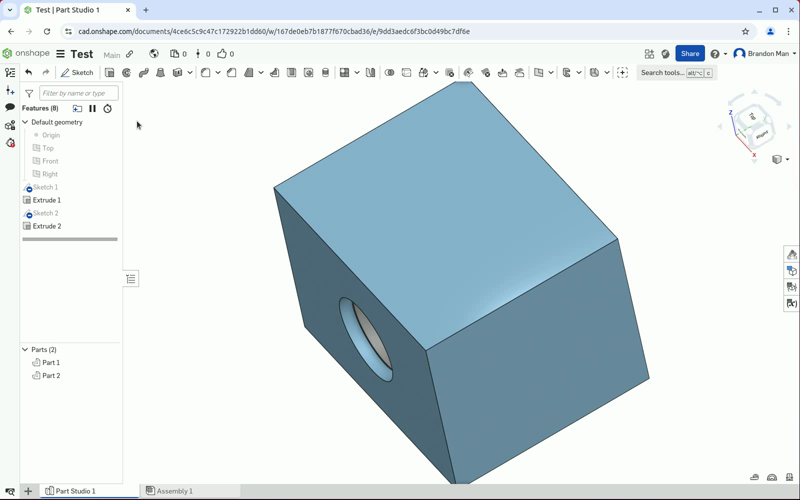
key(right, 2)
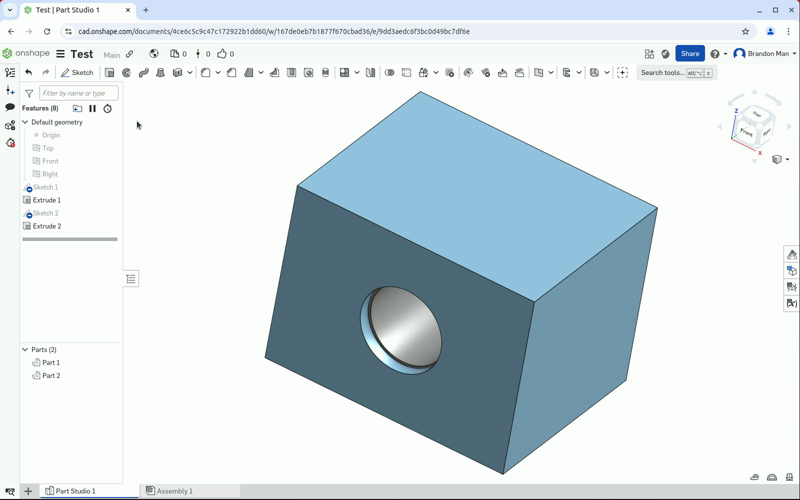
mouse_move(73, 189)
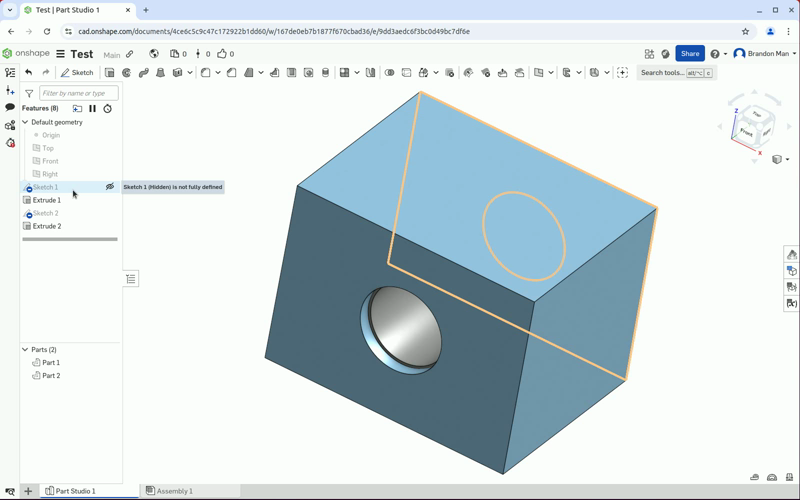
click(73, 189)